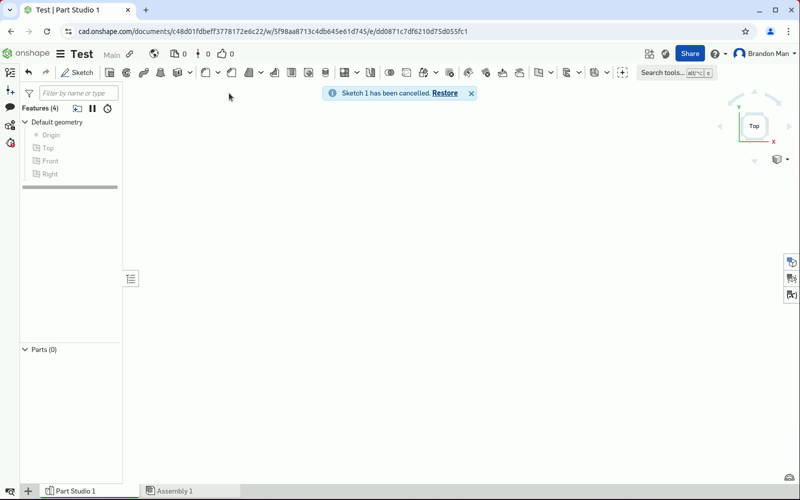
key(shift+h)
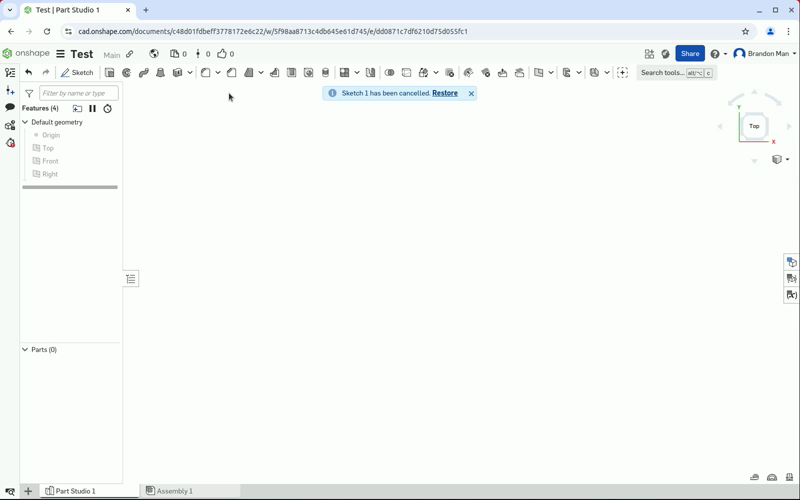
mouse_move(73, 352)
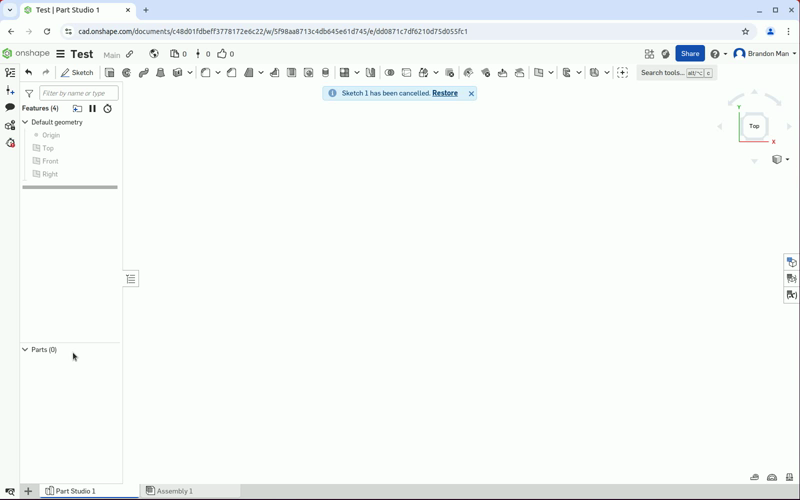
key(y)
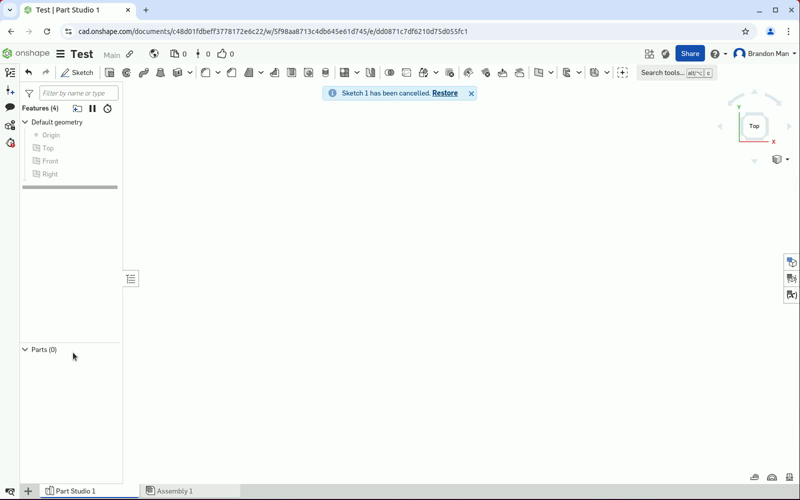
key(shift+p)
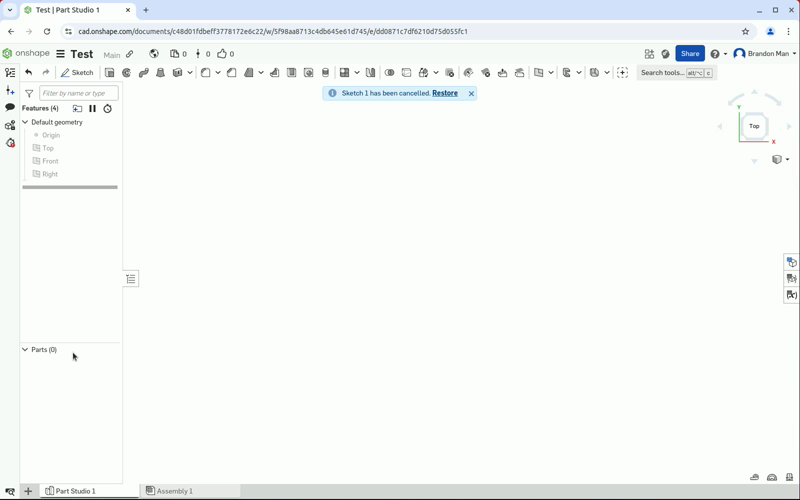
key(space)
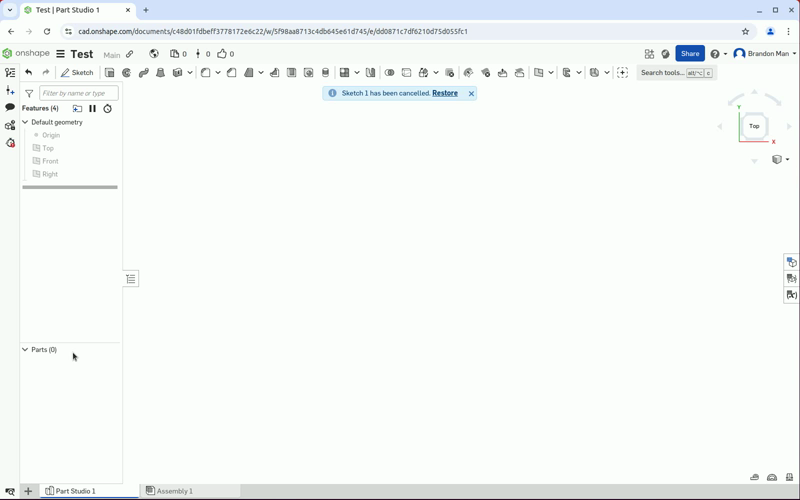
key_down(shift)
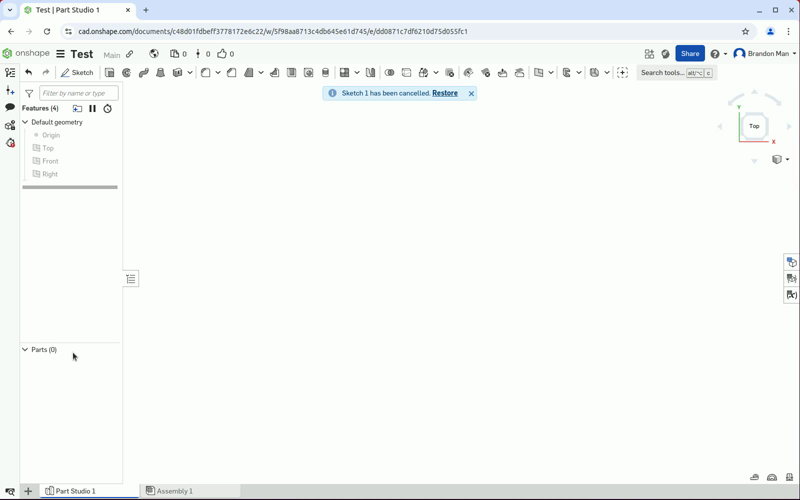
key(up)
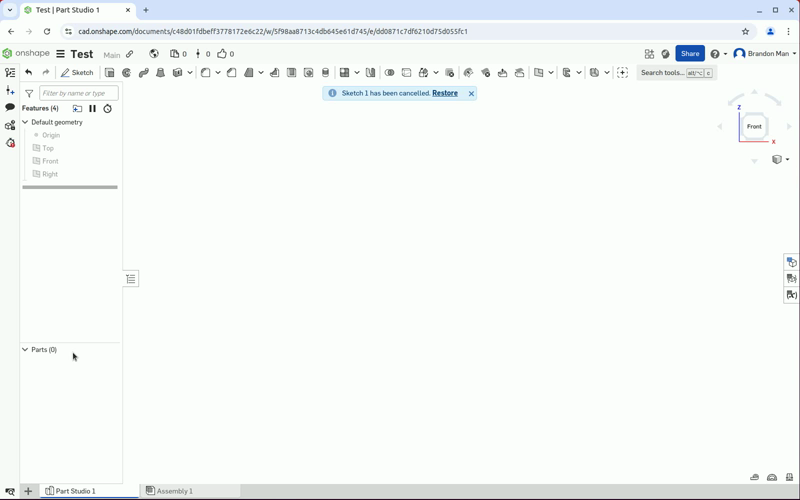
key_up(shift)
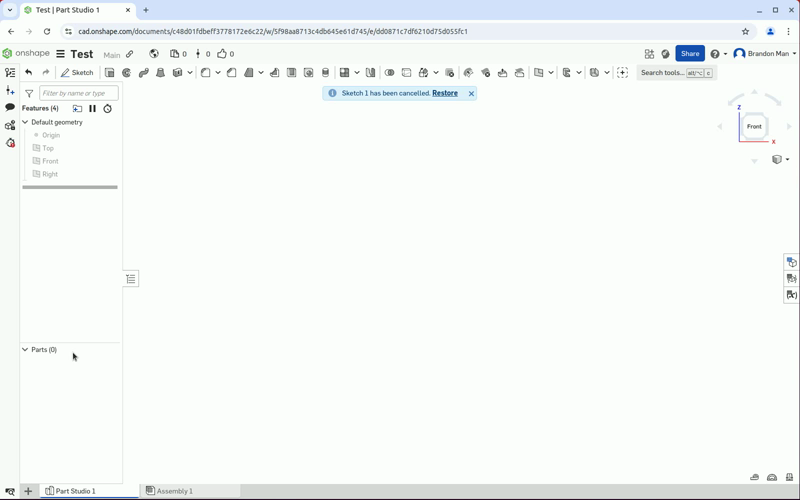
mouse_move(73, 352)
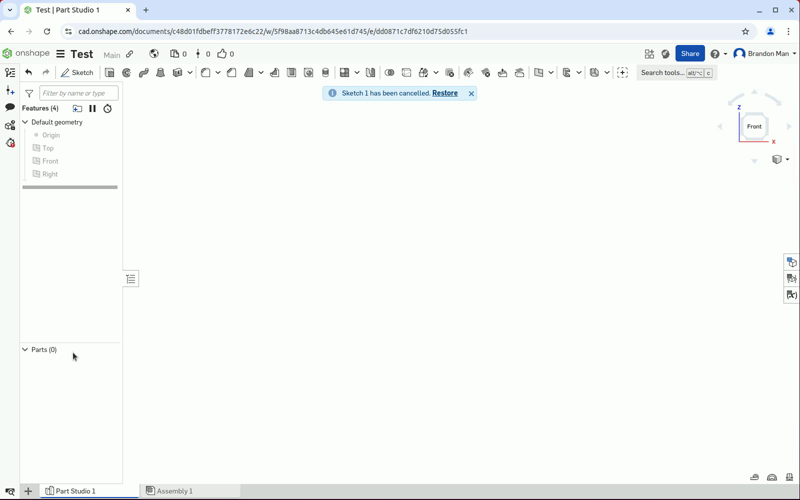
key(shift+y)
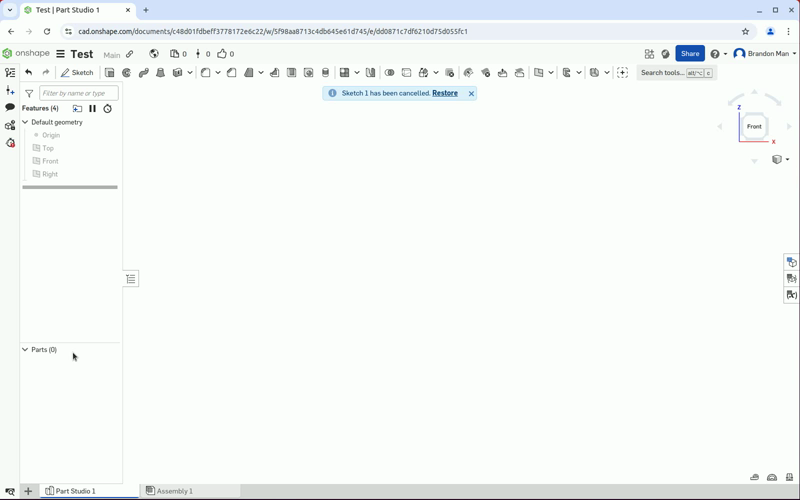
key(shift+s)
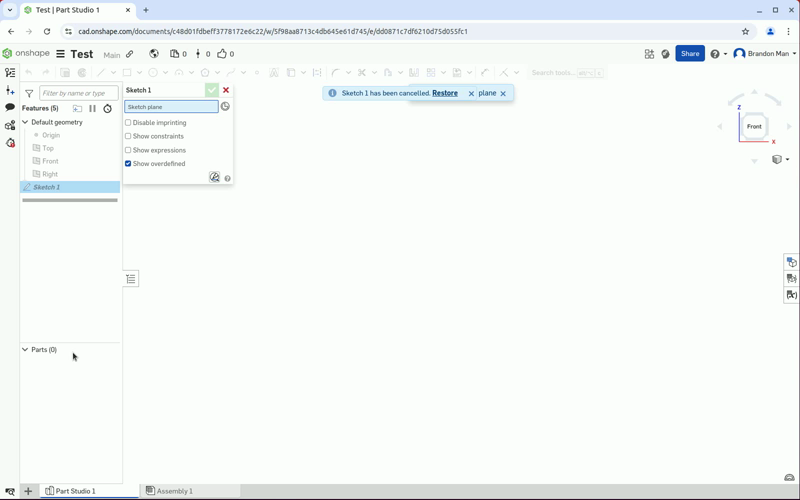
mouse_move(73, 163)
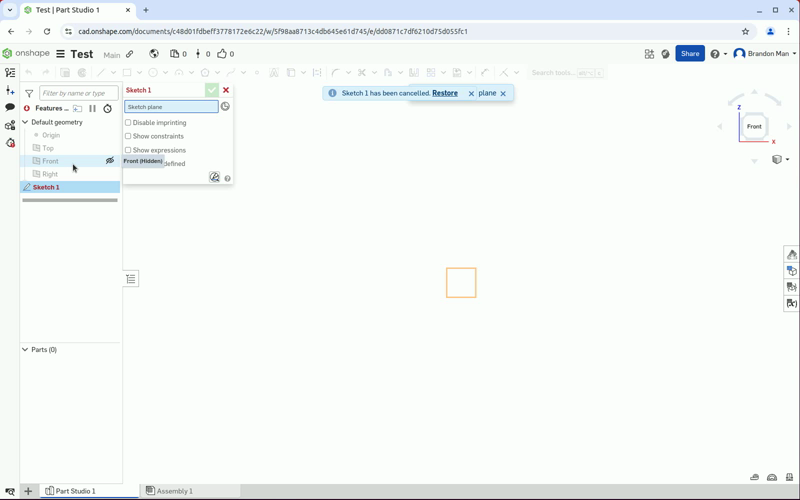
click(73, 163)
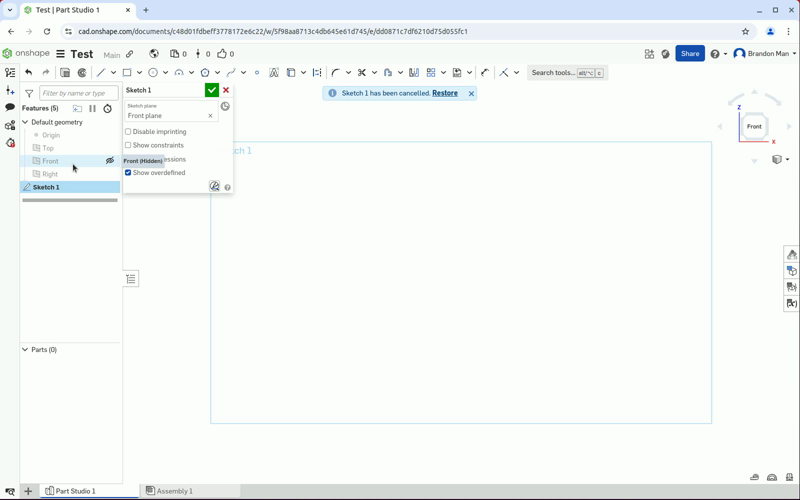
mouse_move(73, 352)
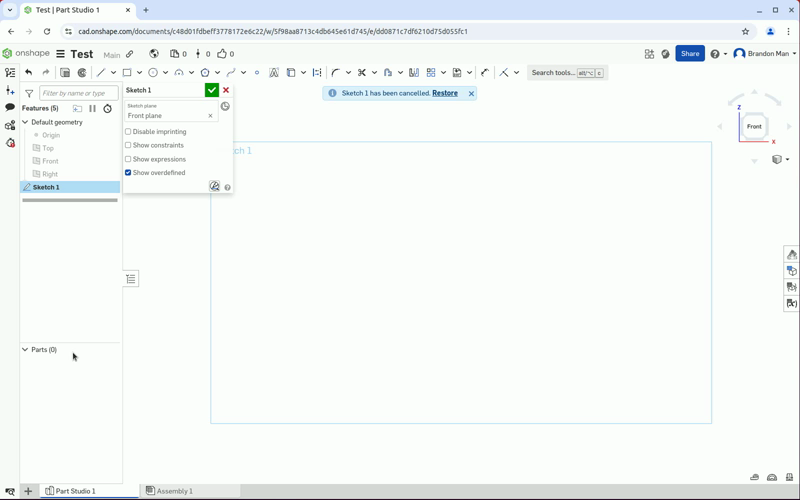
key(y)
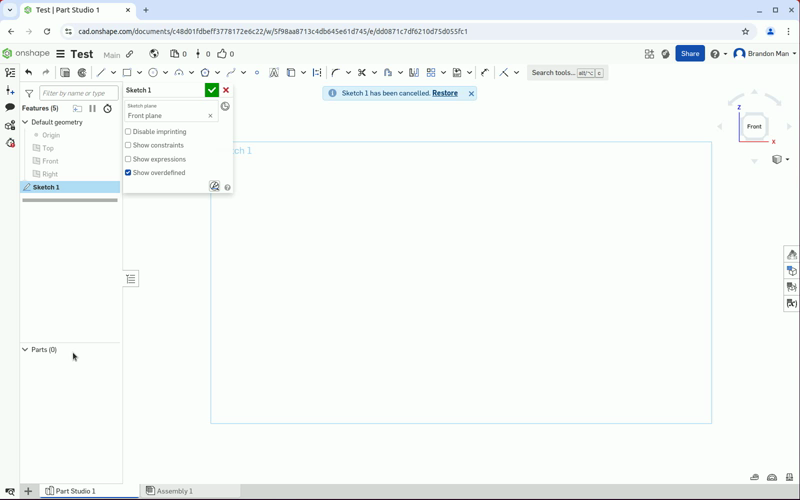
key(c)
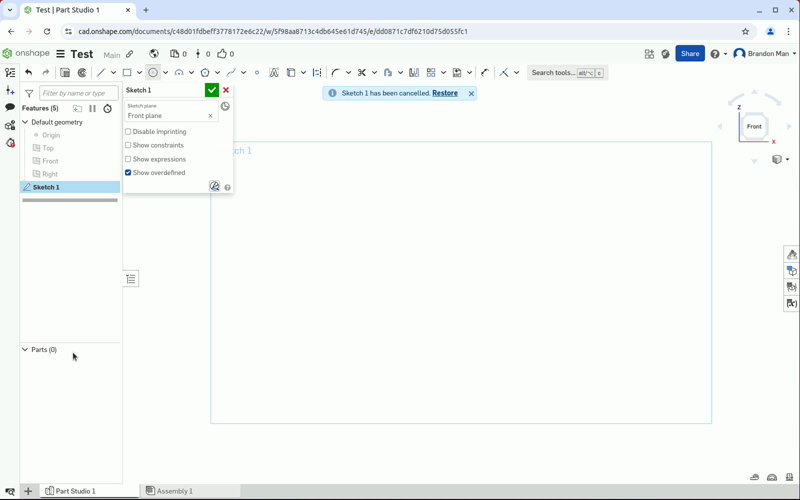
key_down(shift)
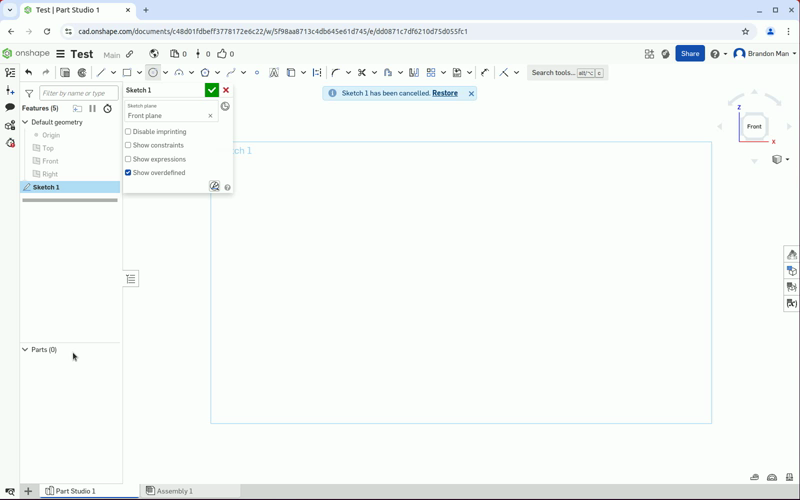
mouse_move(460, 282)
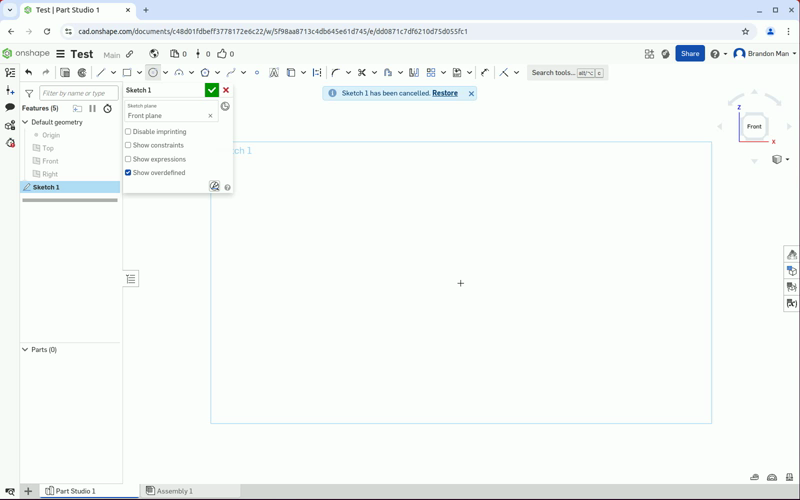
click(460, 282)
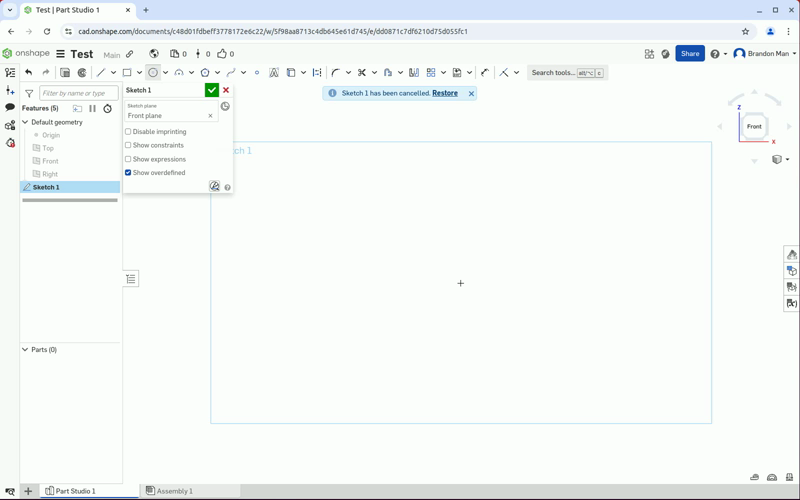
key_up(shift)
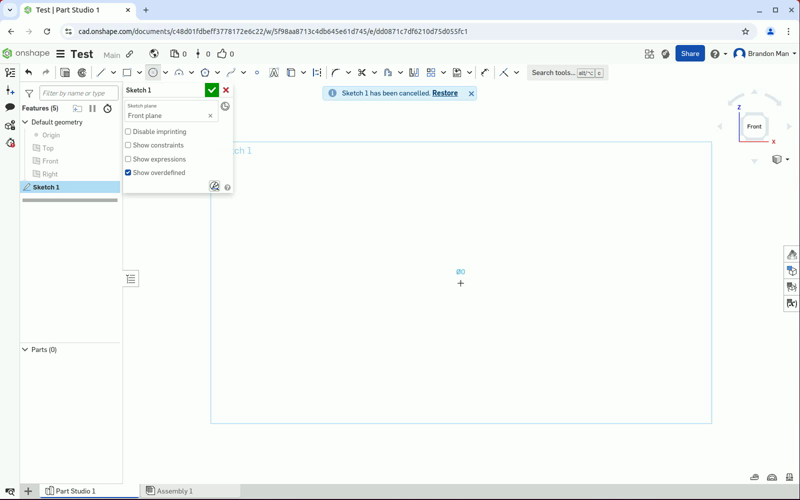
mouse_move(505, 282)
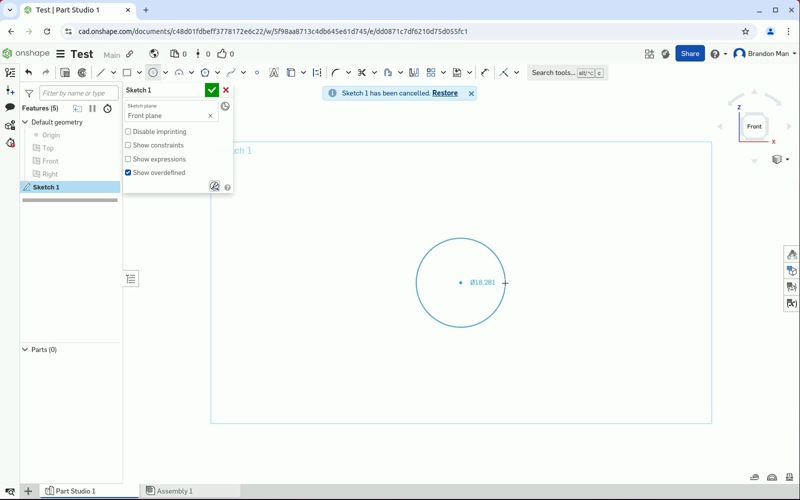
click(505, 282)
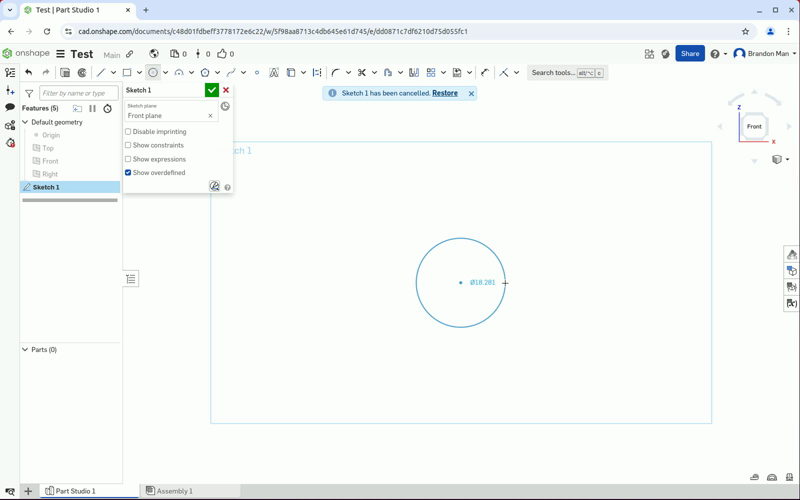
key(esc)
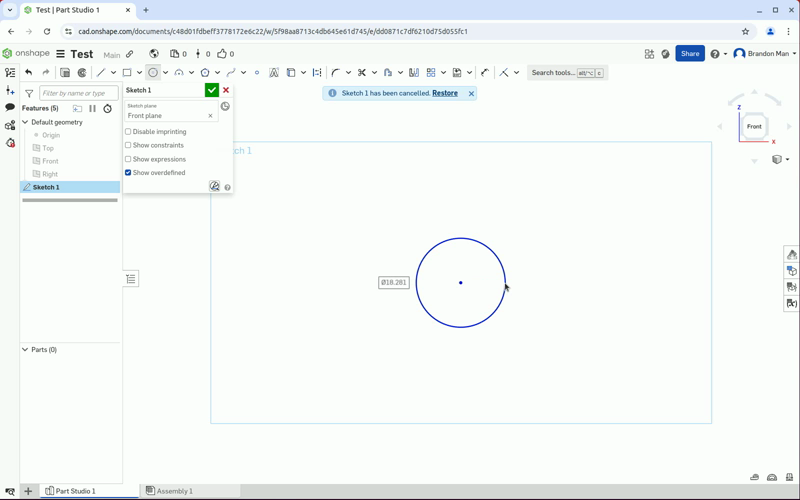
key(c)
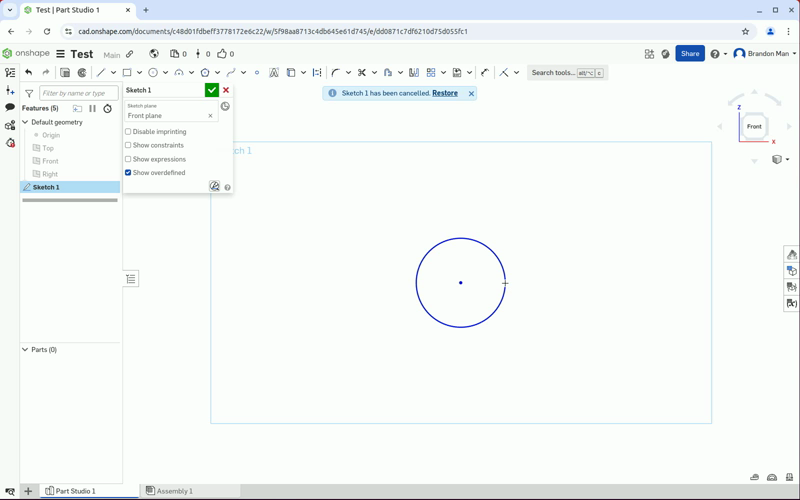
key_down(shift)
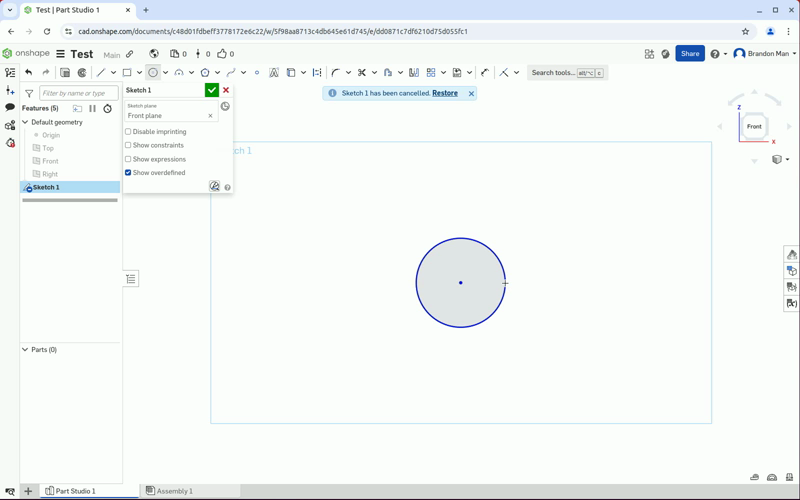
mouse_move(460, 282)
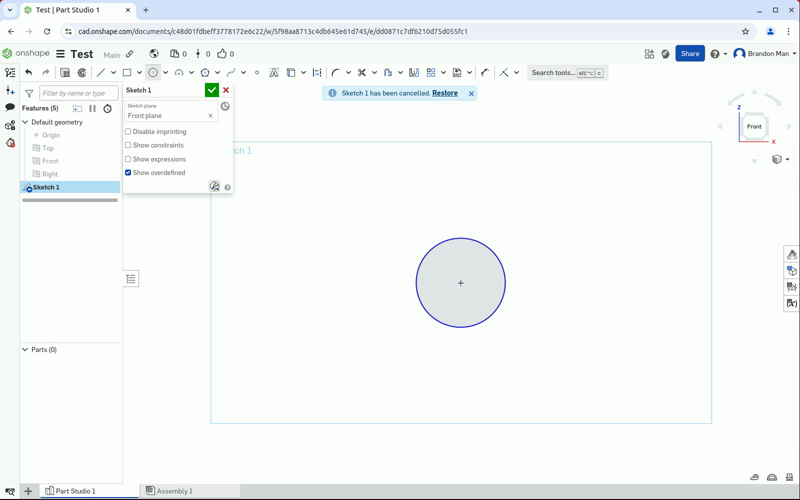
click(460, 282)
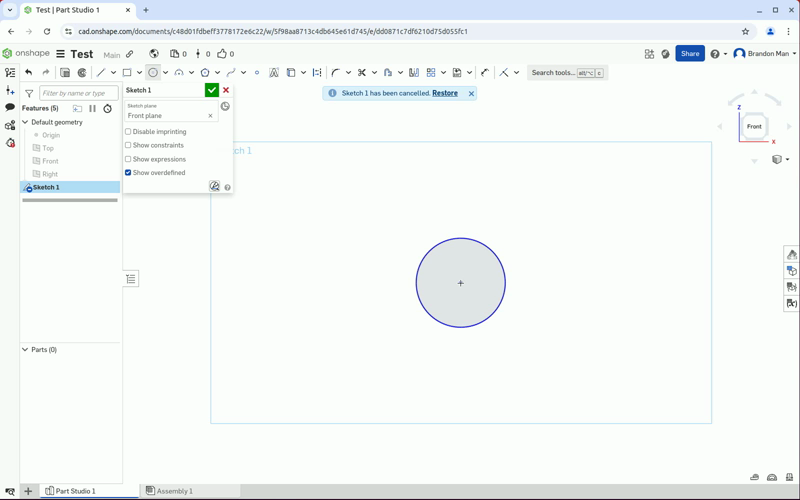
key_up(shift)
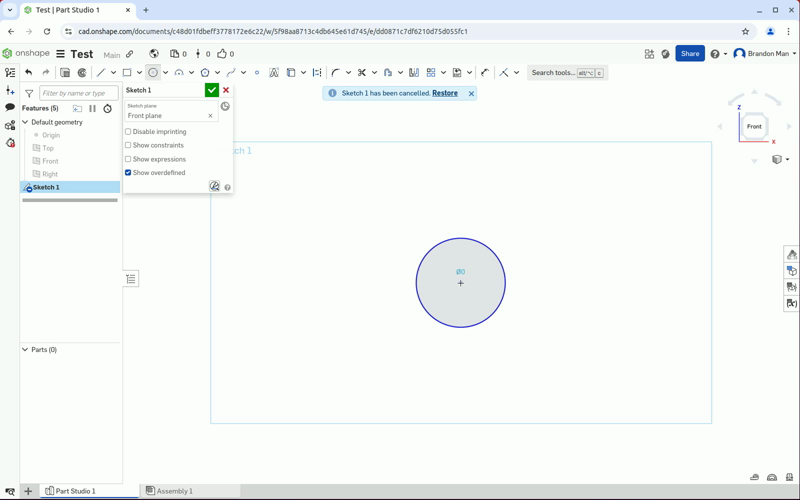
mouse_move(478, 282)
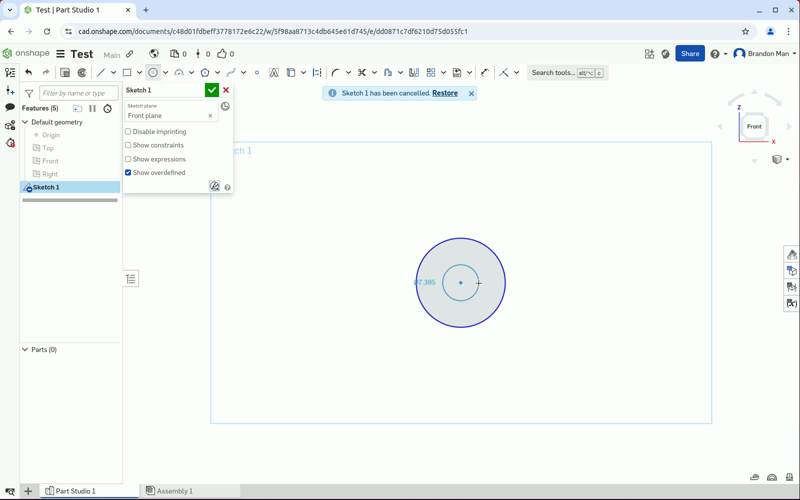
click(478, 282)
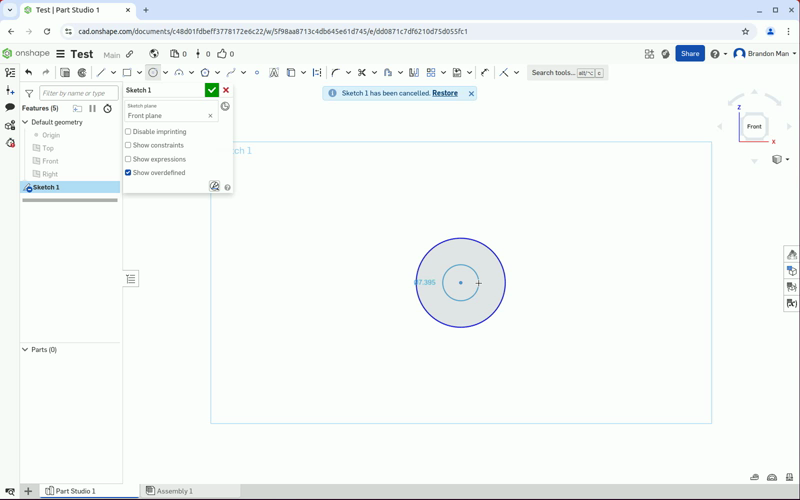
key(esc)
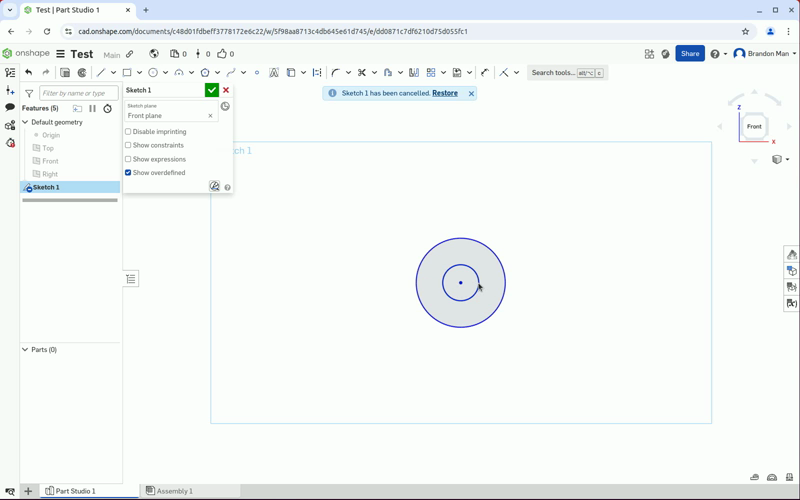
mouse_move(490, 305)
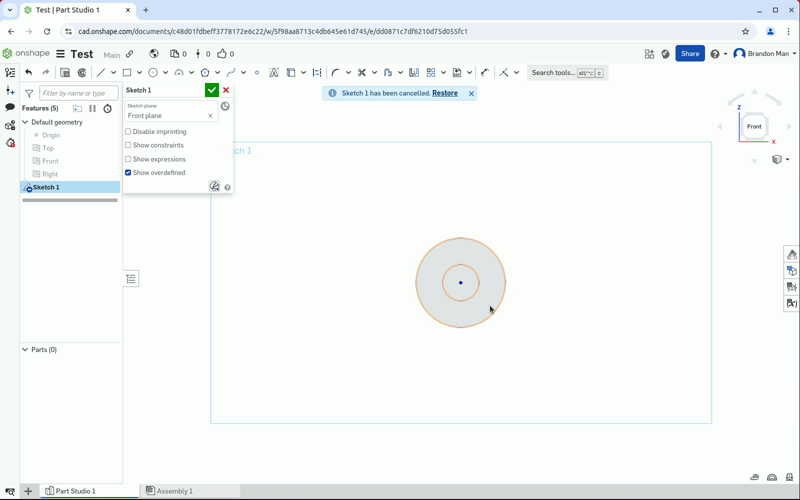
click(490, 305)
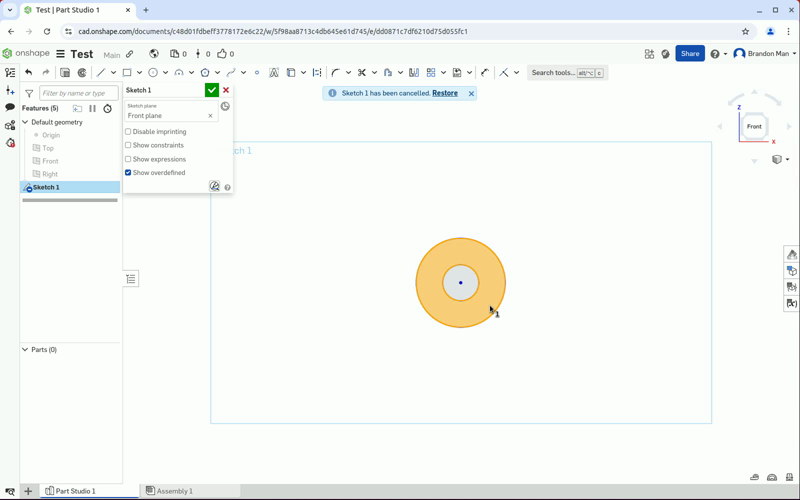
mouse_move(73, 352)
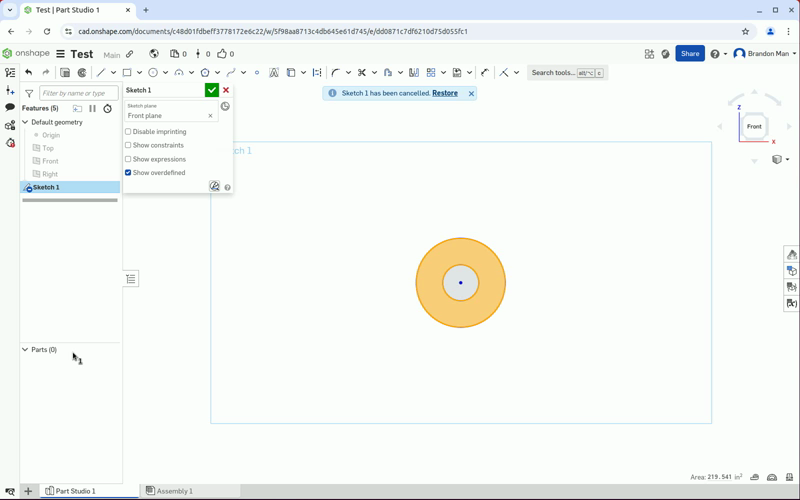
key(shift+y)
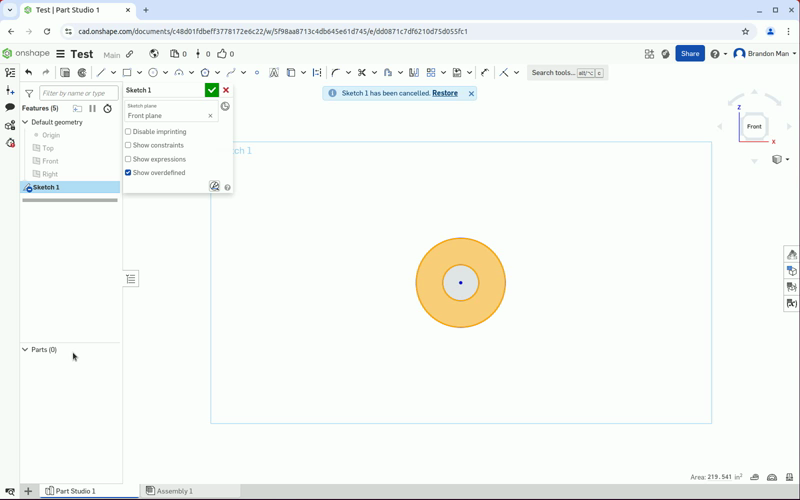
key(shift+e)
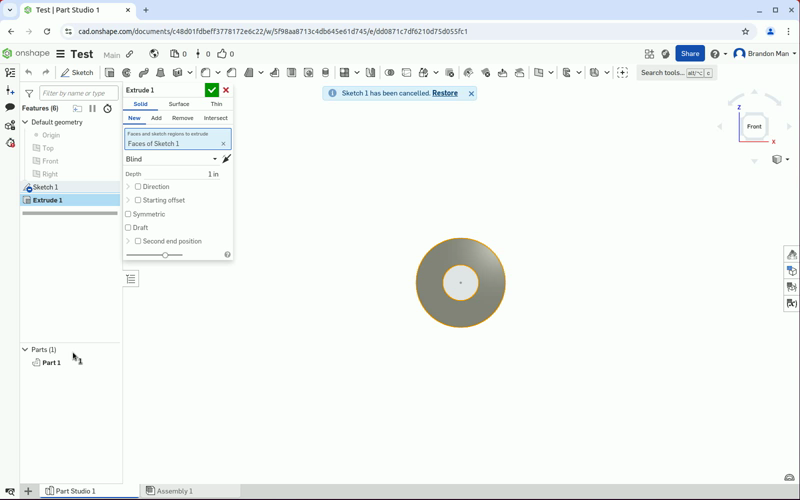
mouse_move(143, 106)
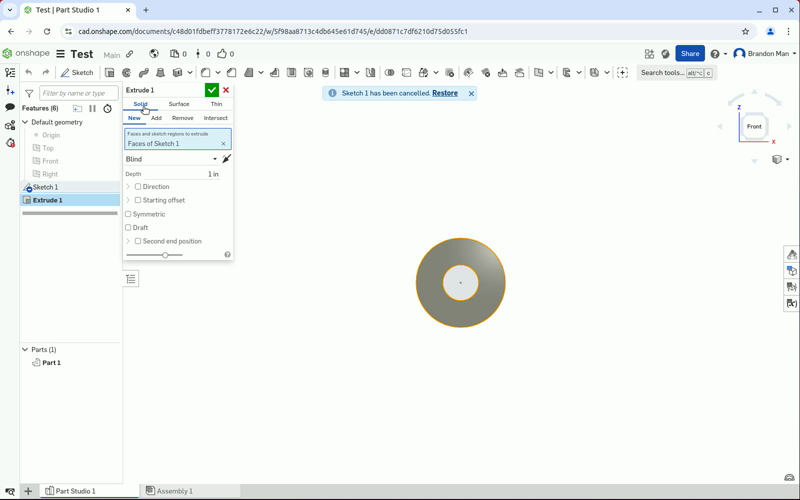
click(143, 106)
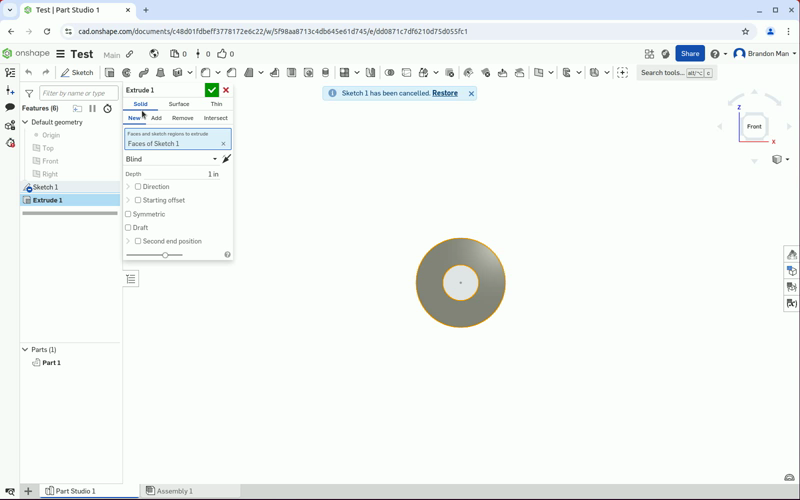
mouse_move(137, 120)
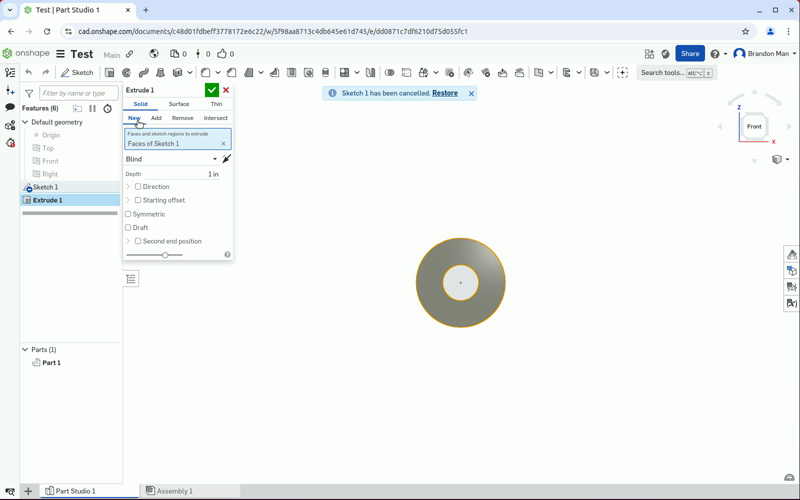
click(137, 120)
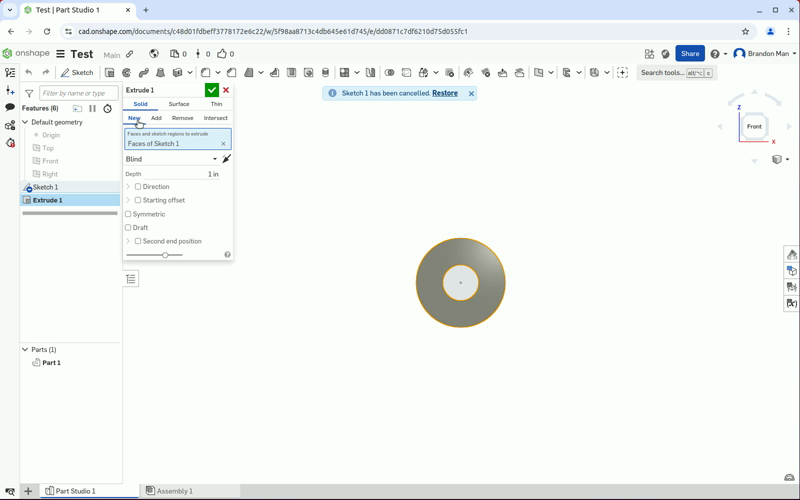
key(tab, 4)
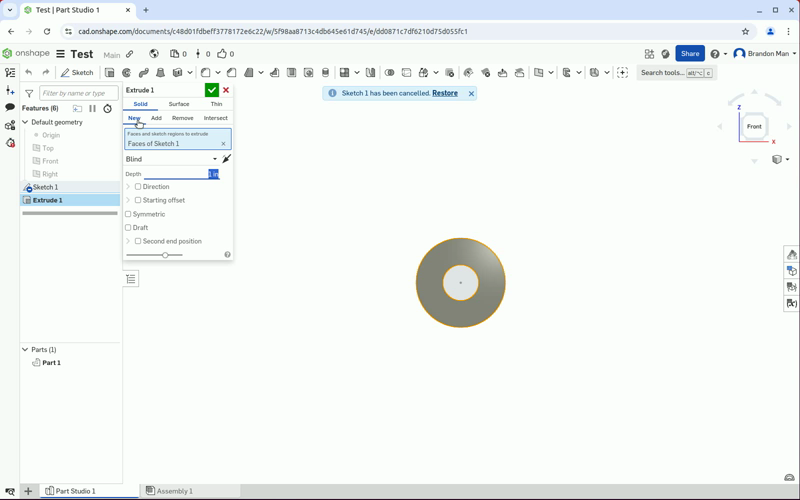
text(3.611)
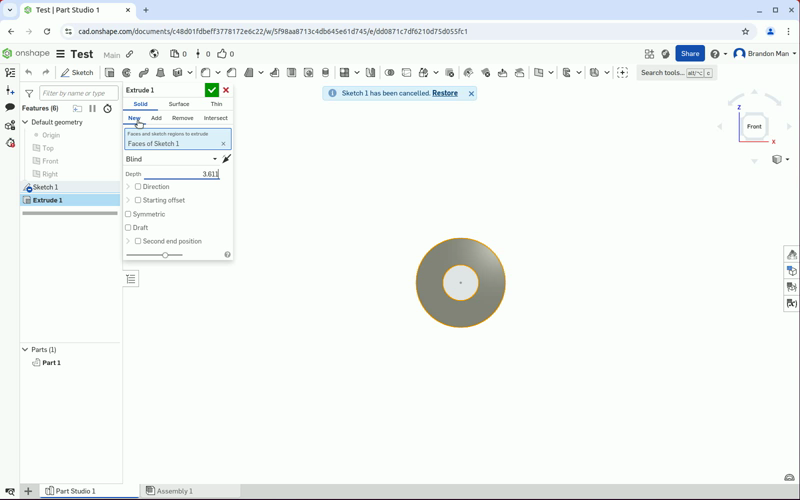
key(enter)
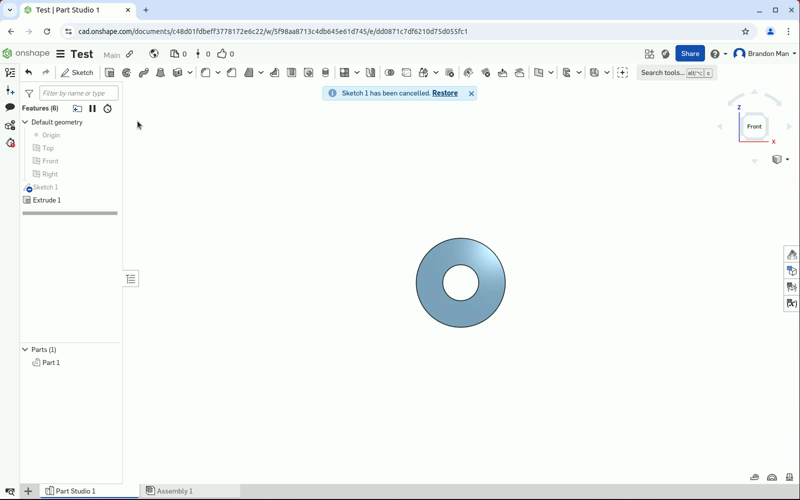
key(shift+h)
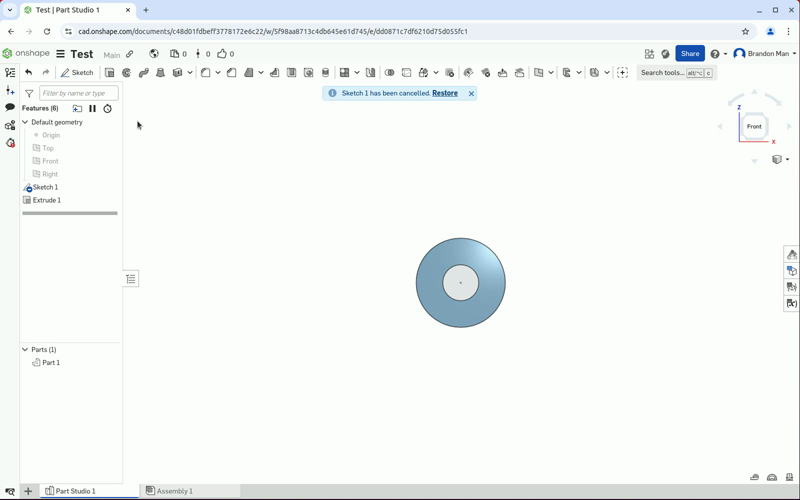
key(shift+h)
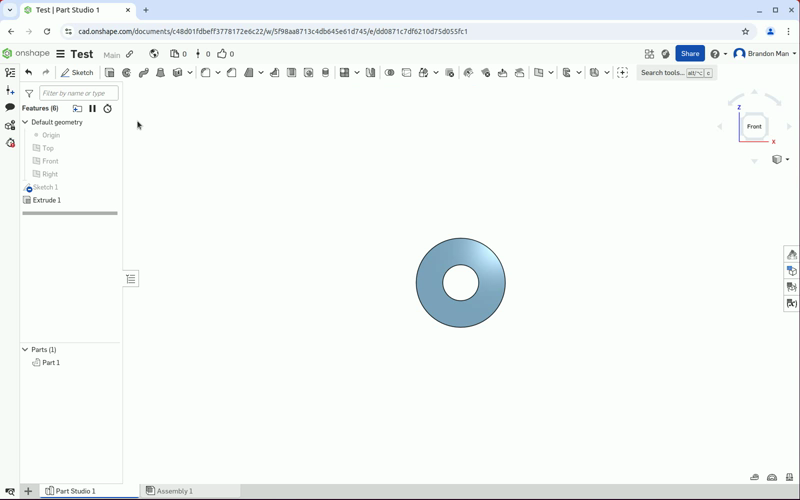
mouse_move(73, 189)
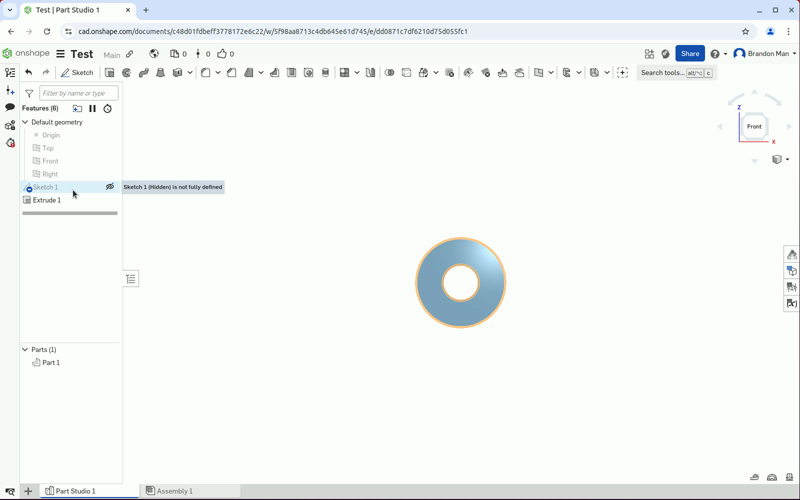
click(73, 189)
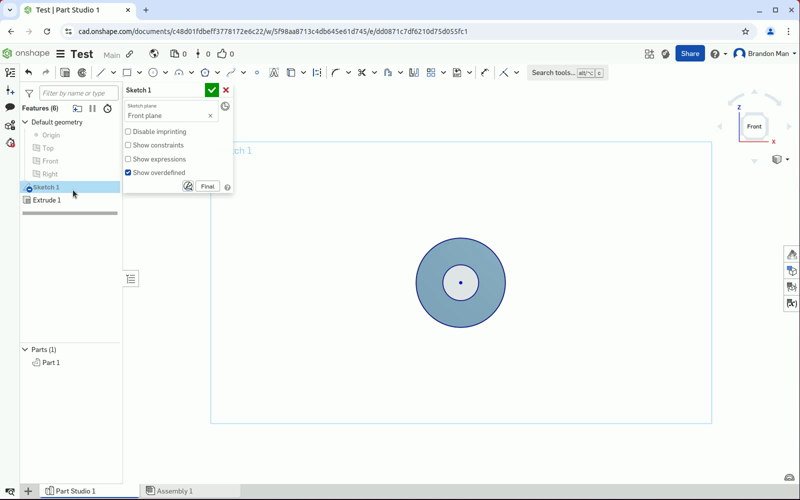
mouse_move(229, 92)
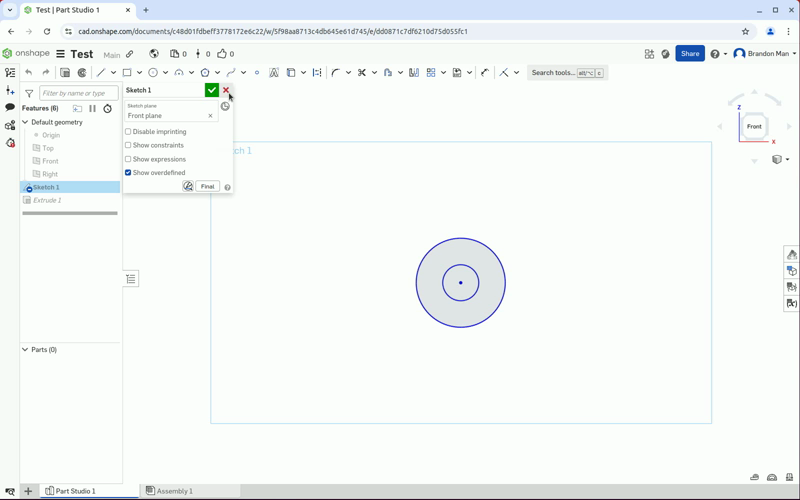
click(229, 92)
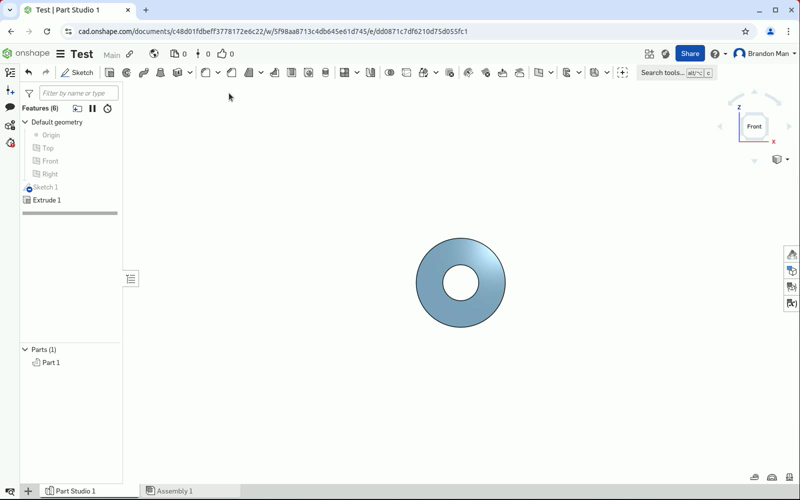
mouse_move(541, 75)
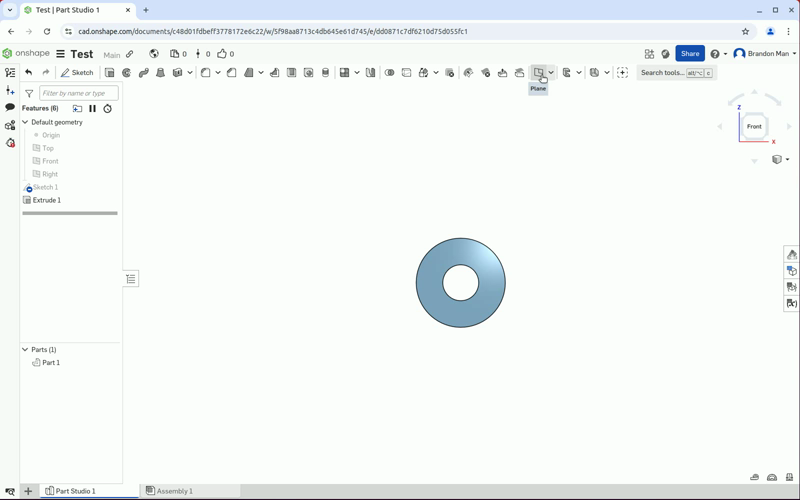
click(541, 75)
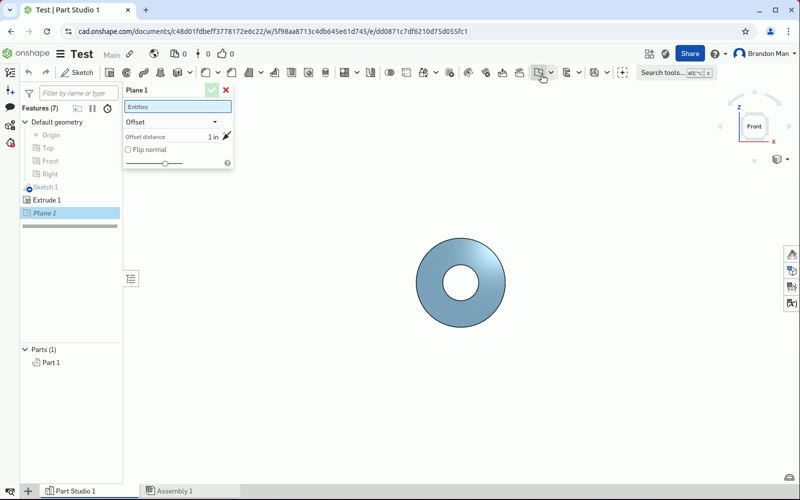
mouse_move(73, 163)
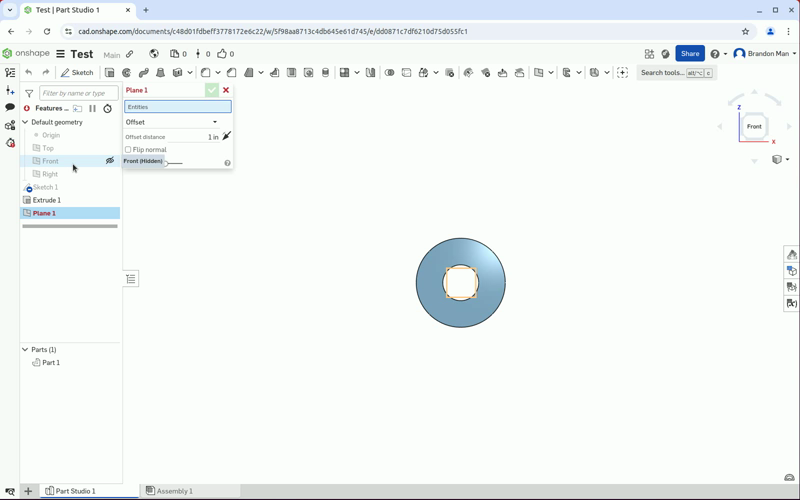
click(73, 163)
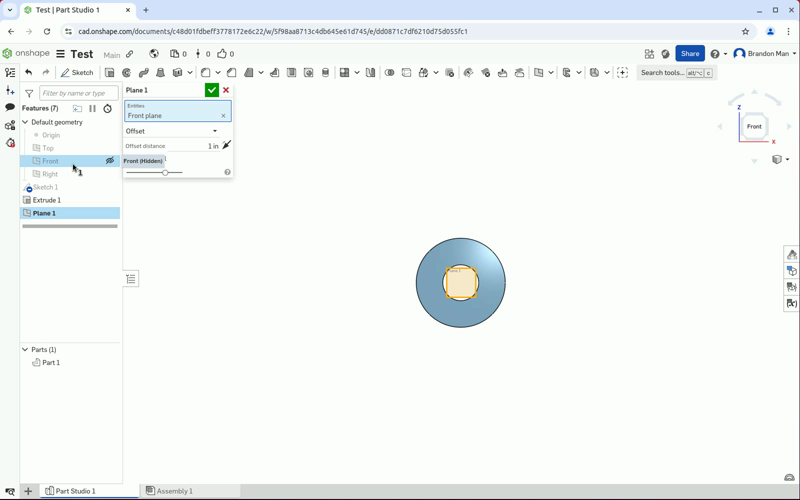
key(tab, 2)
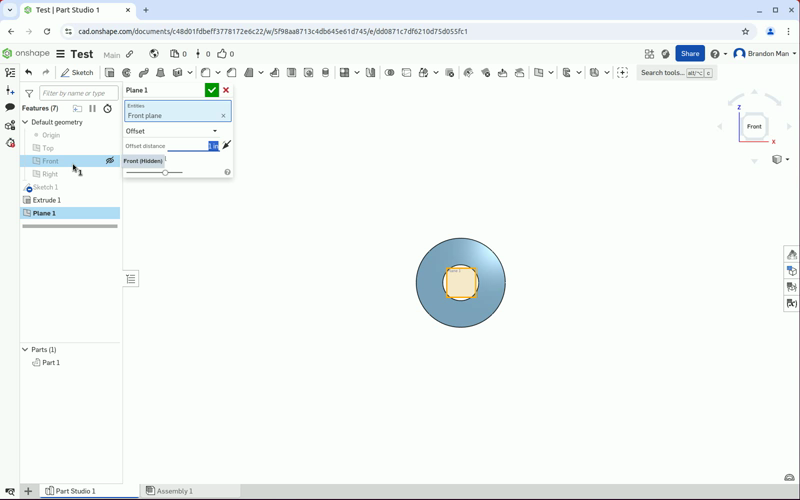
text(3.605)
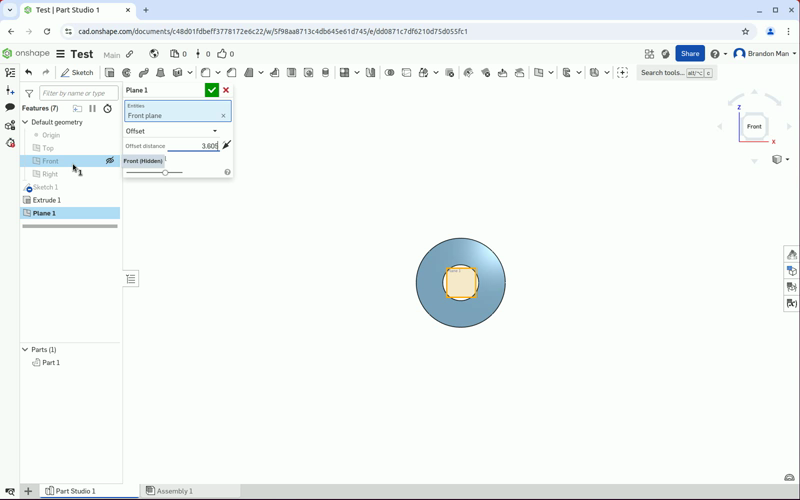
key(enter, 2)
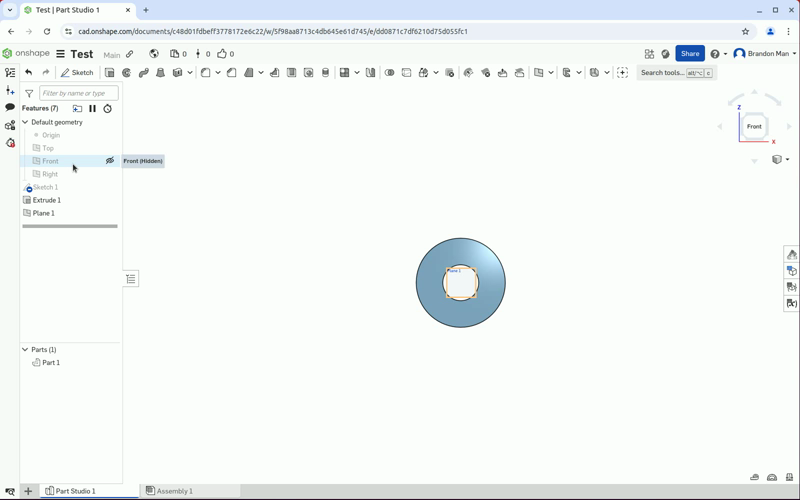
key(shift+s)
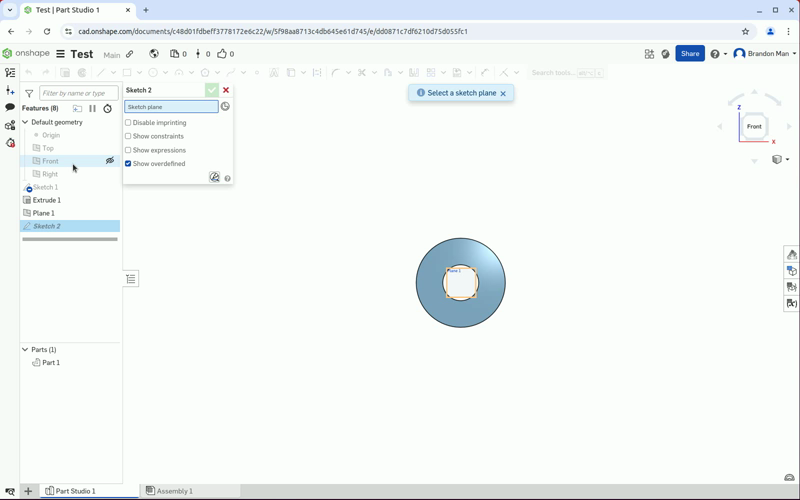
mouse_move(73, 215)
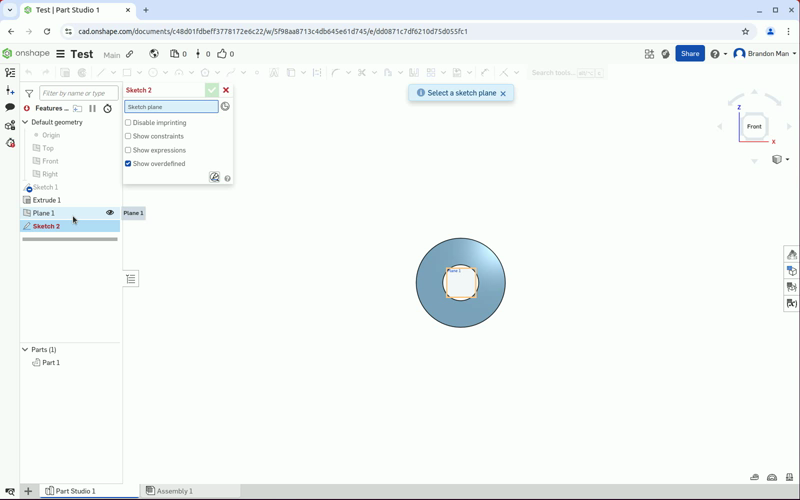
click(73, 215)
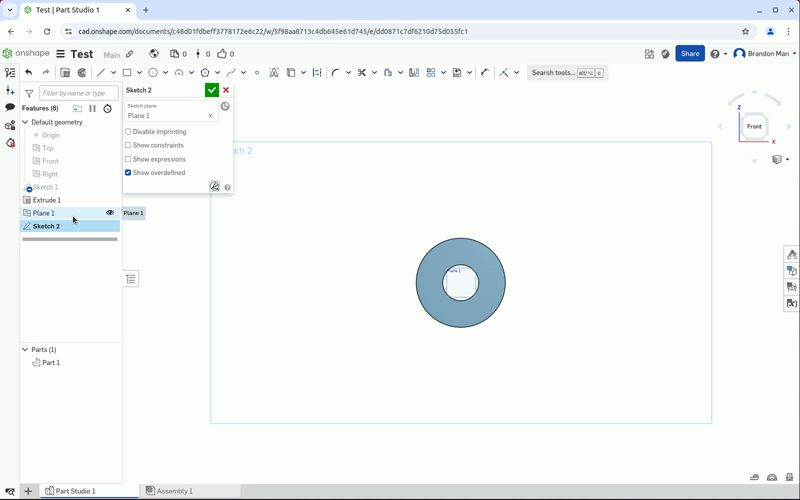
mouse_move(73, 352)
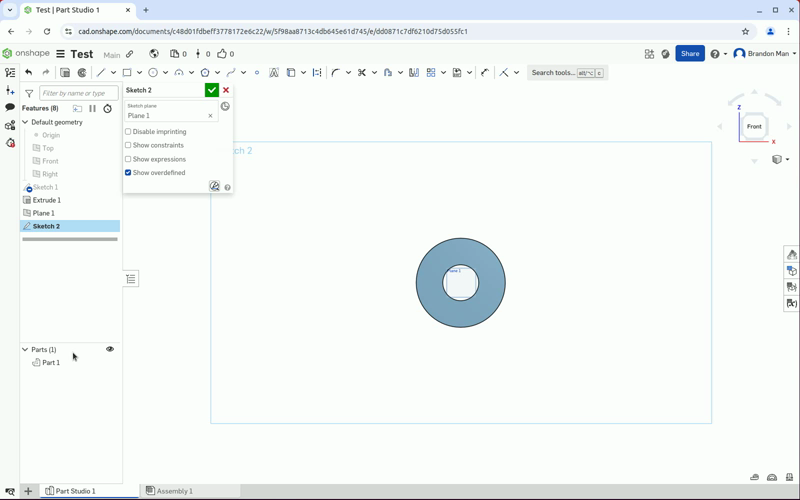
key(y)
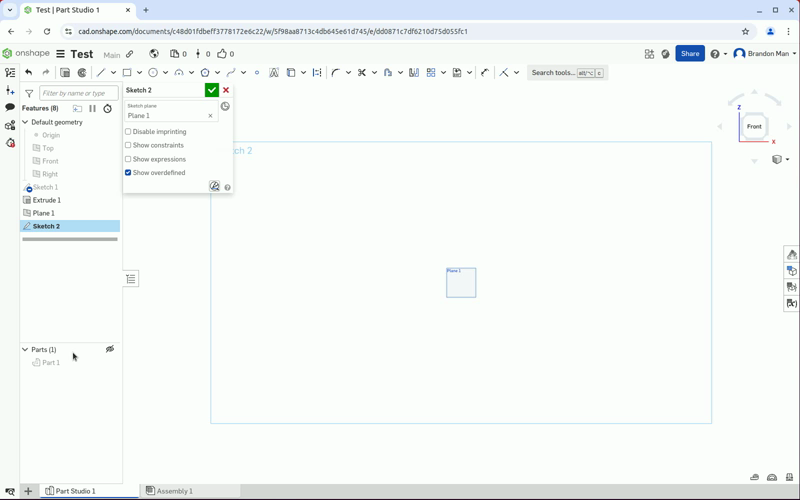
key(c)
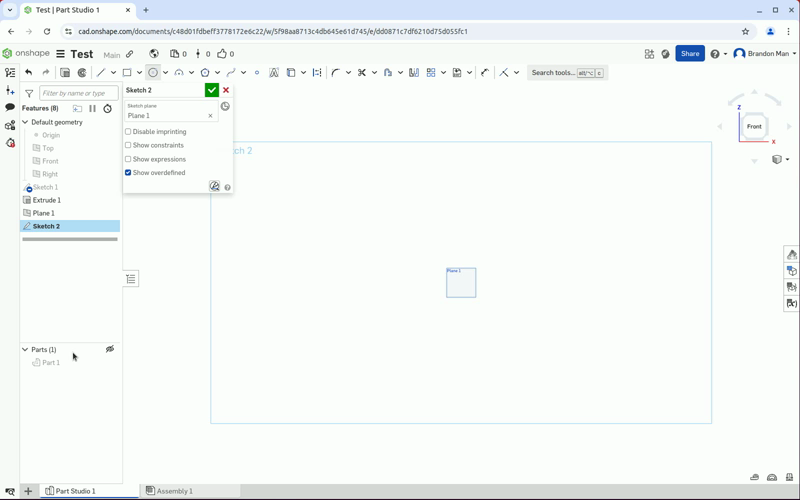
key_down(shift)
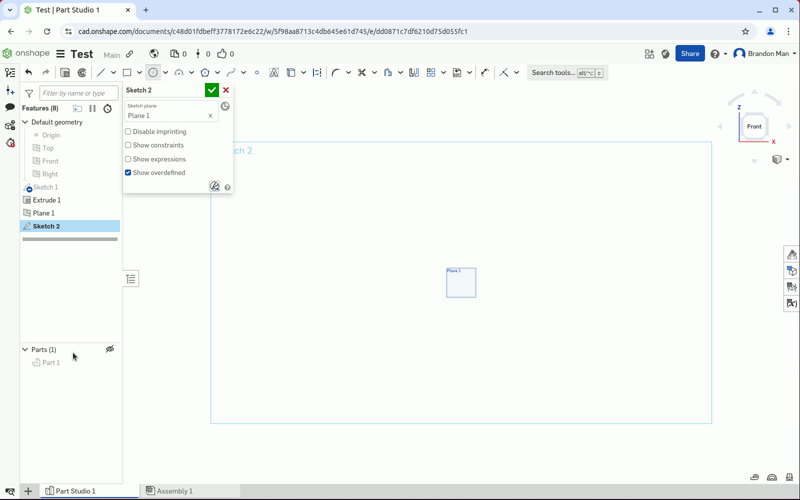
mouse_move(460, 282)
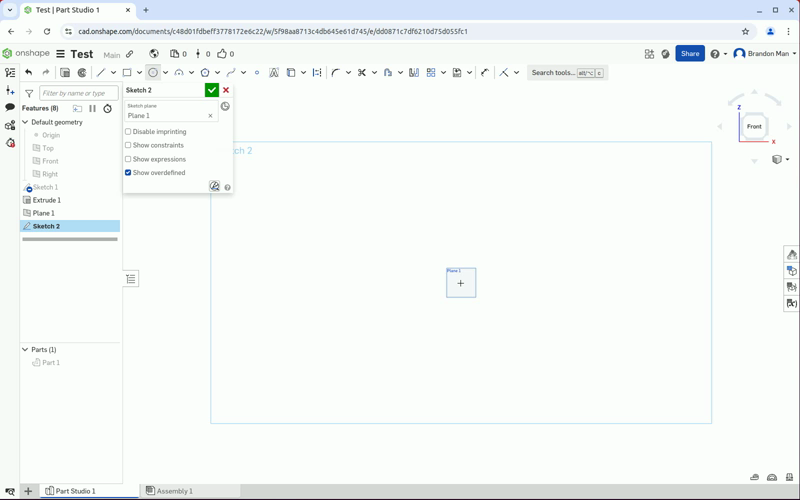
click(460, 282)
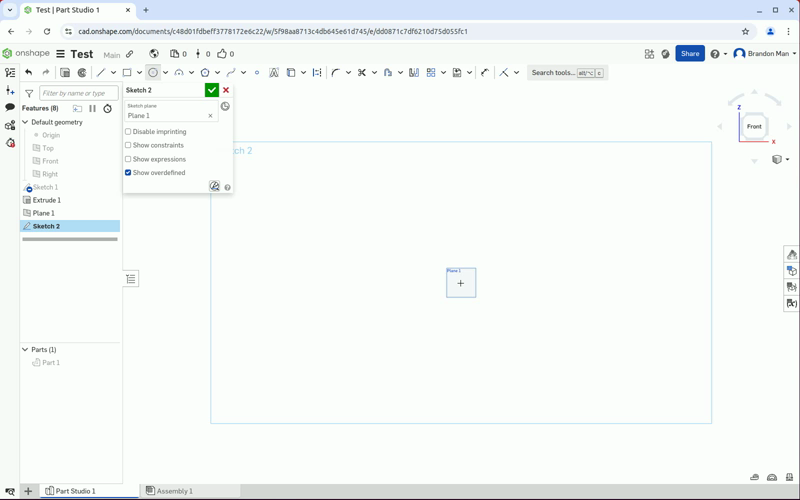
key_up(shift)
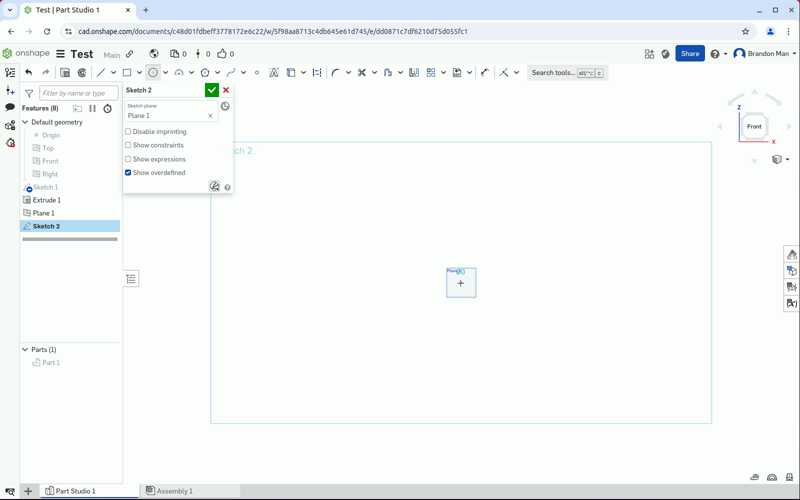
mouse_move(492, 282)
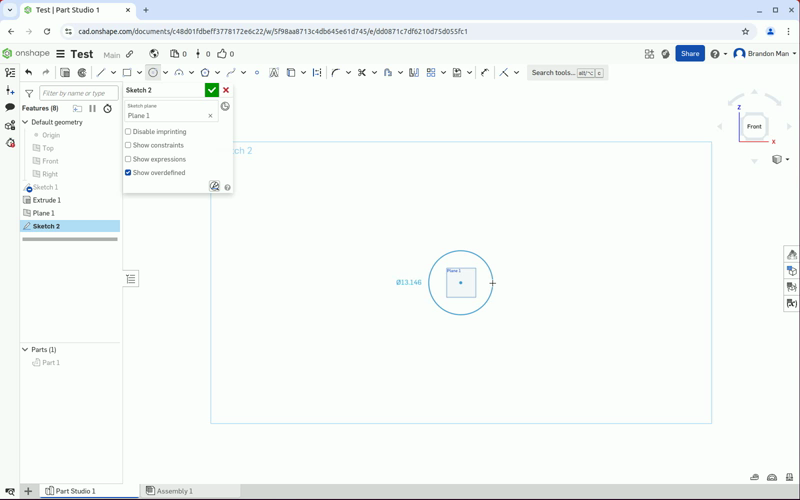
click(492, 282)
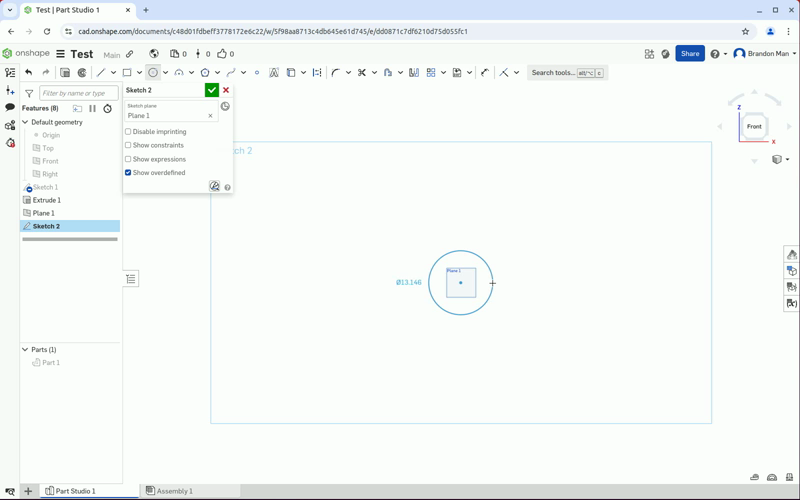
key(esc)
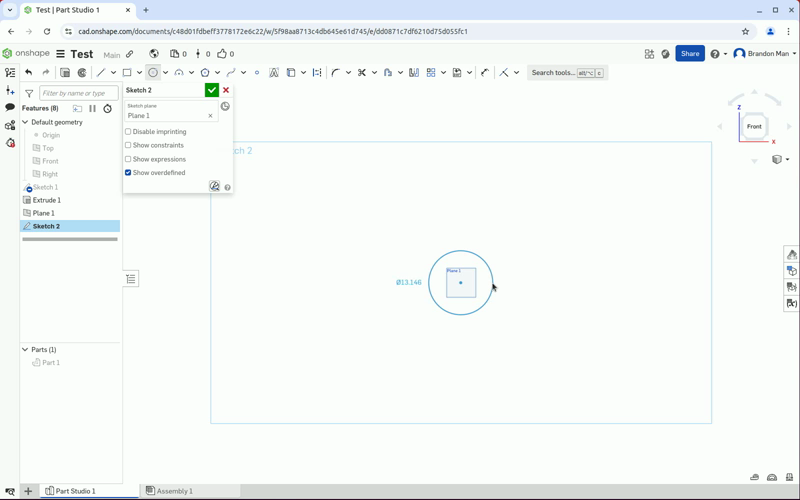
key(c)
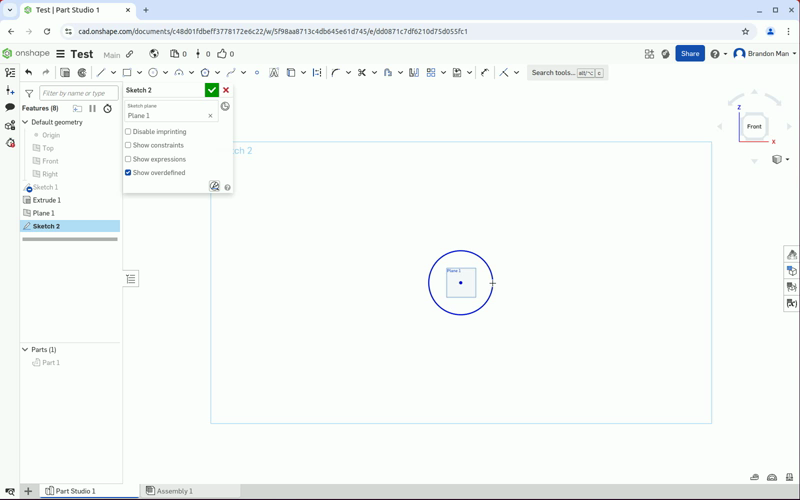
key_down(shift)
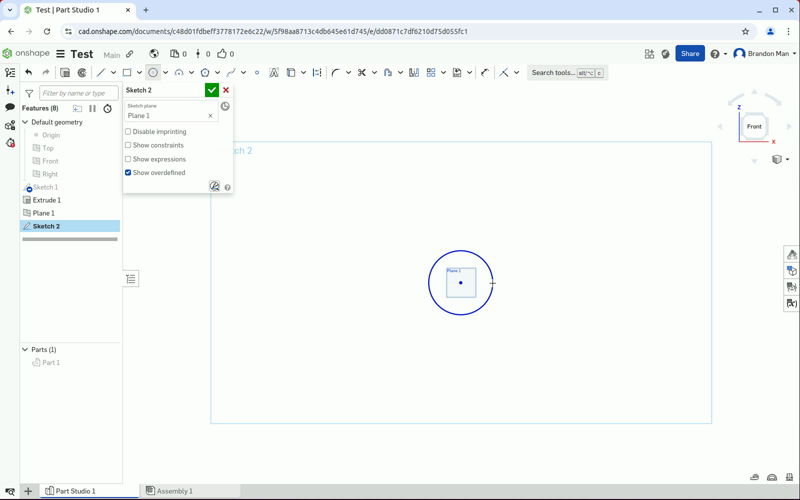
mouse_move(460, 282)
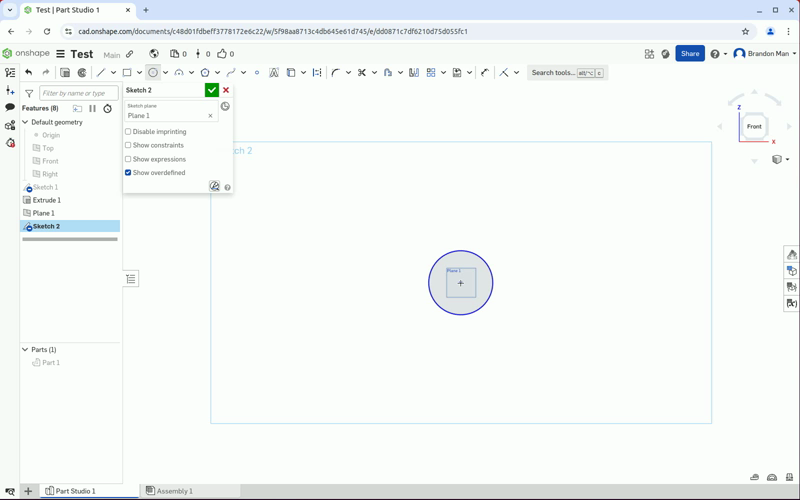
click(460, 282)
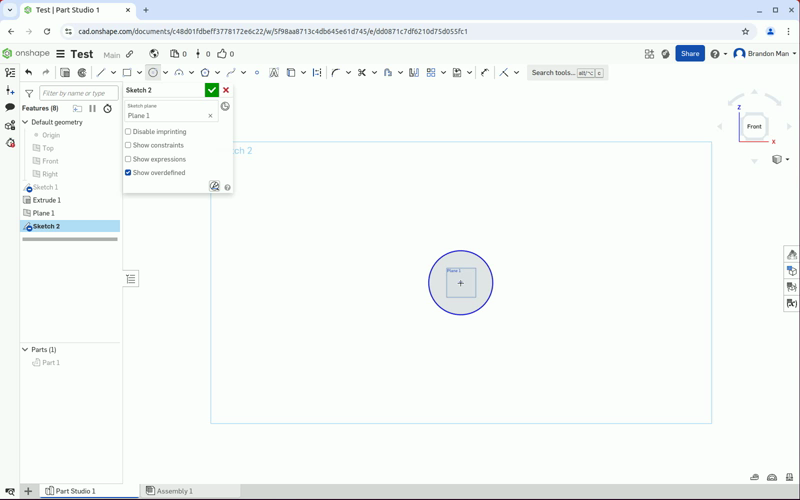
key_up(shift)
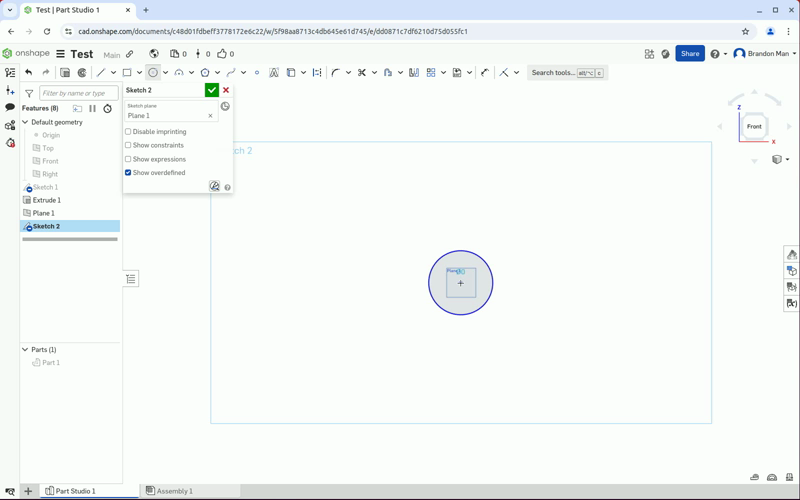
mouse_move(478, 282)
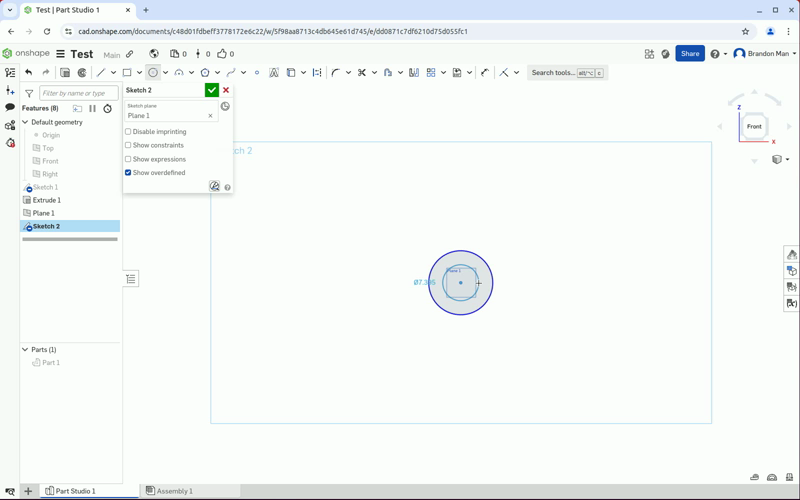
click(478, 282)
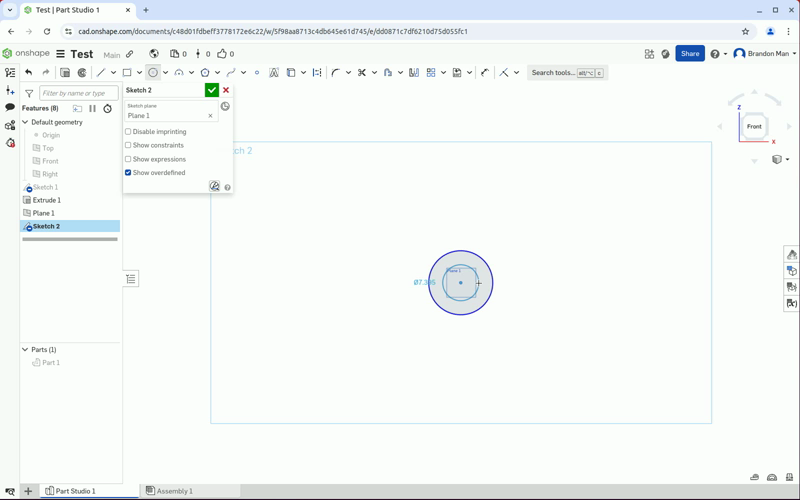
key(esc)
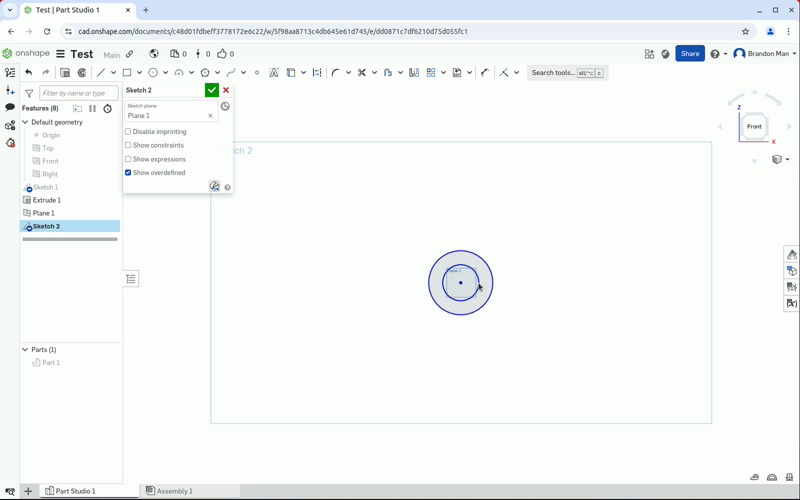
mouse_move(480, 267)
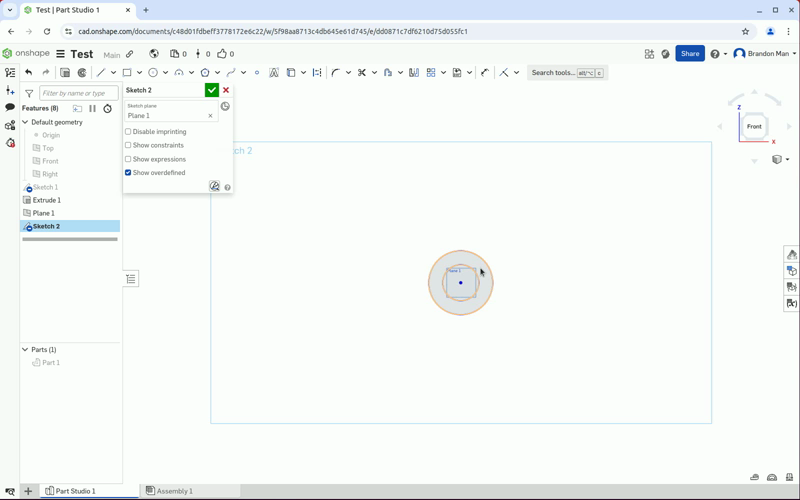
click(480, 267)
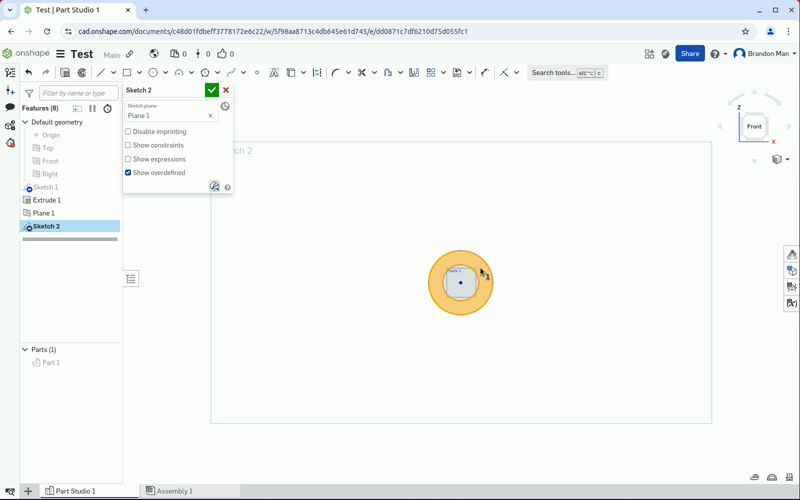
mouse_move(73, 352)
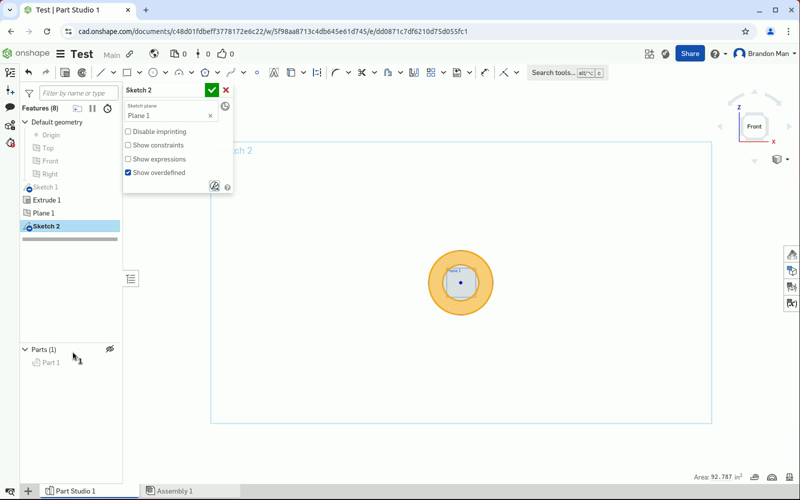
key(shift+y)
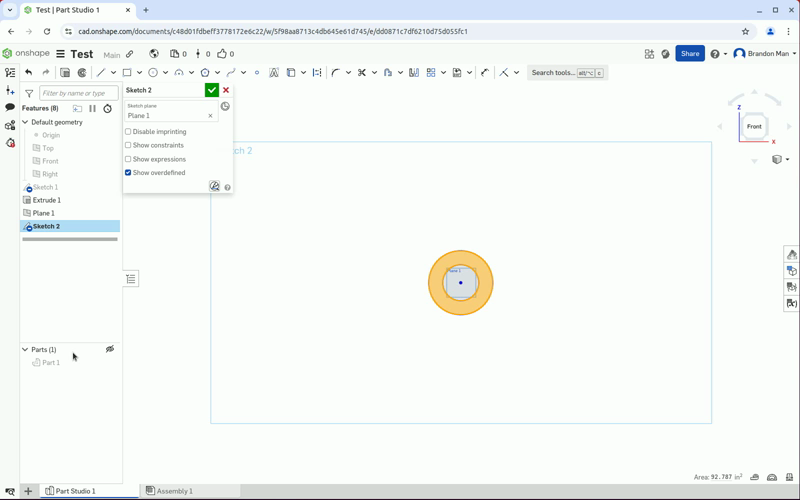
key(shift+e)
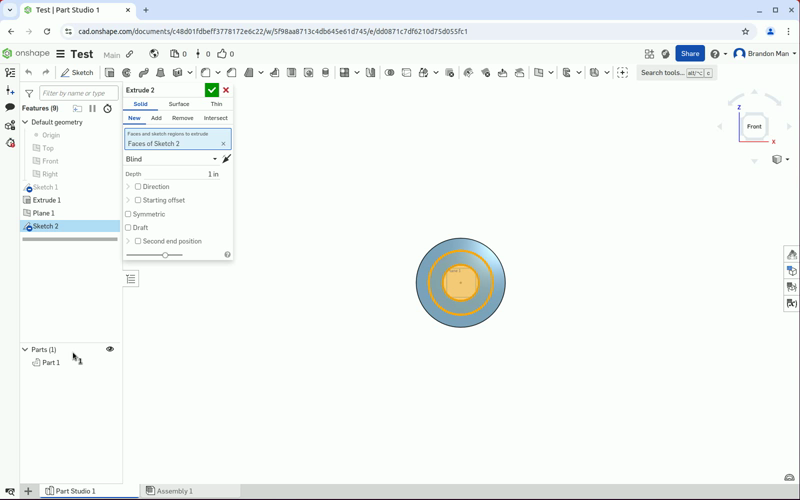
mouse_move(143, 106)
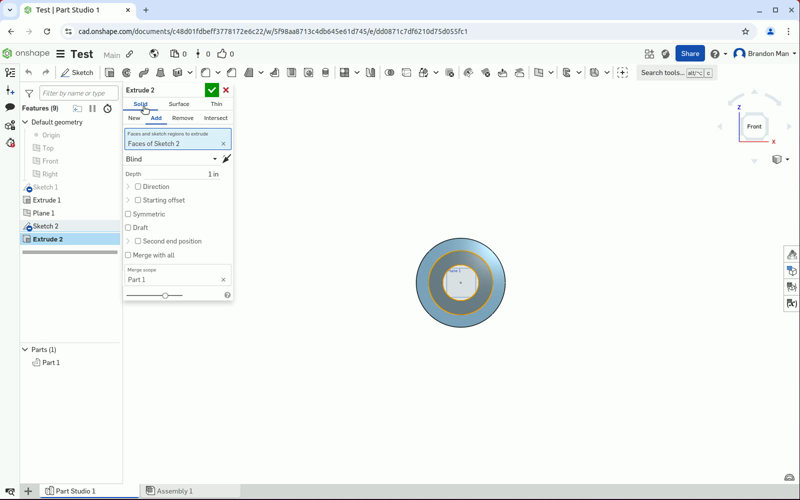
click(143, 106)
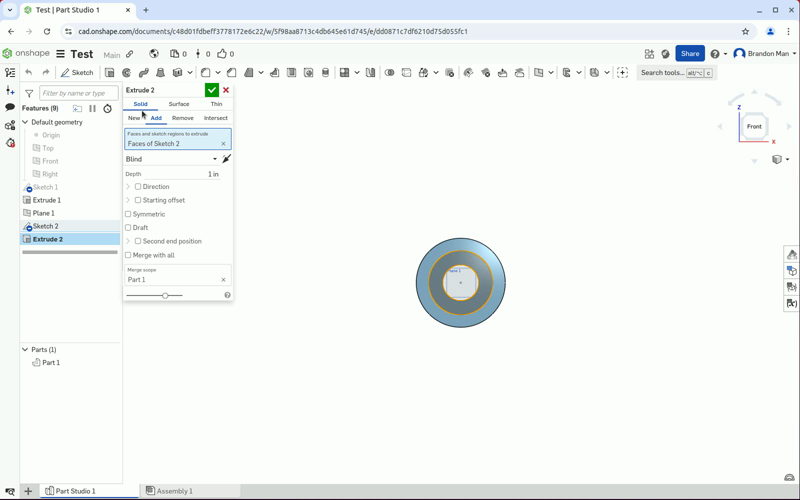
mouse_move(137, 120)
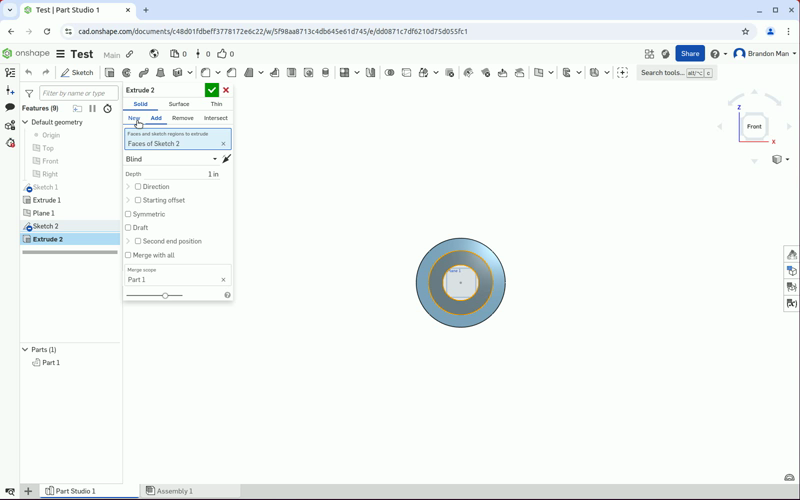
click(137, 120)
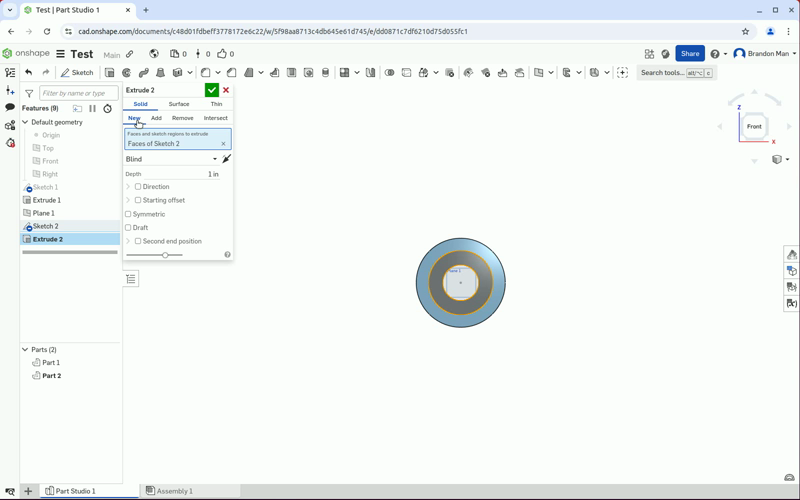
key(tab, 4)
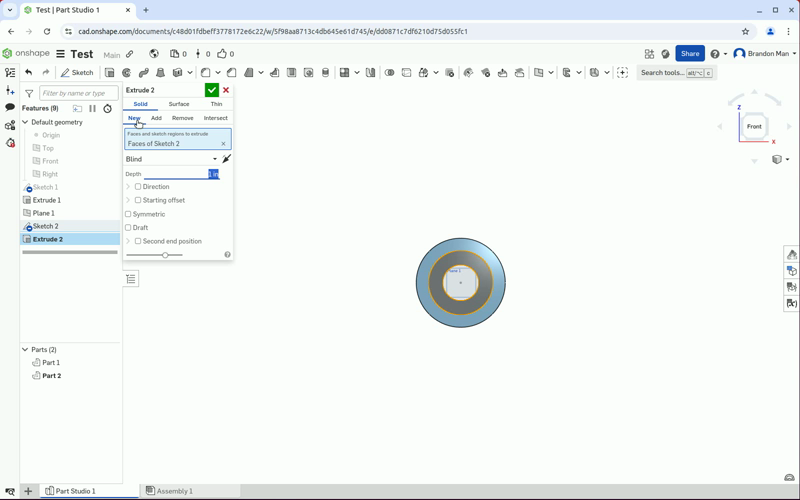
text(1.204)
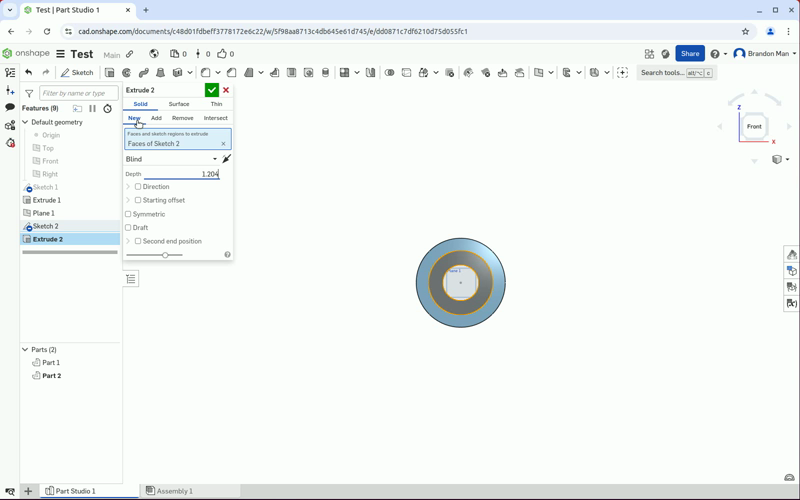
key(enter)
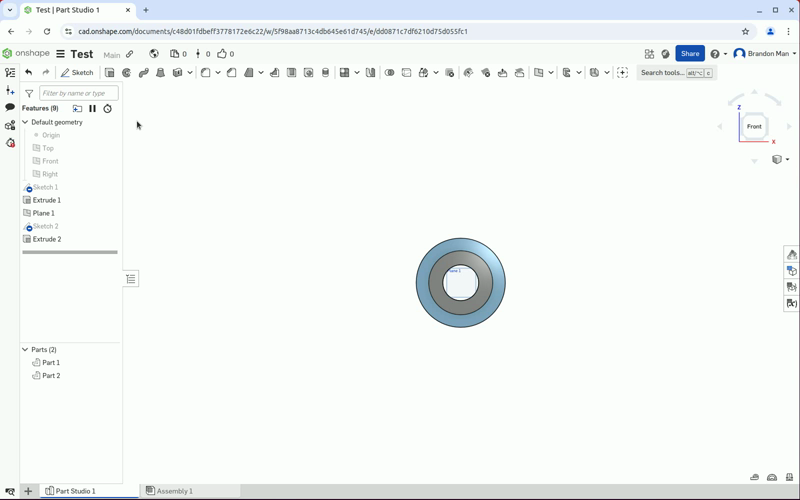
key(shift+h)
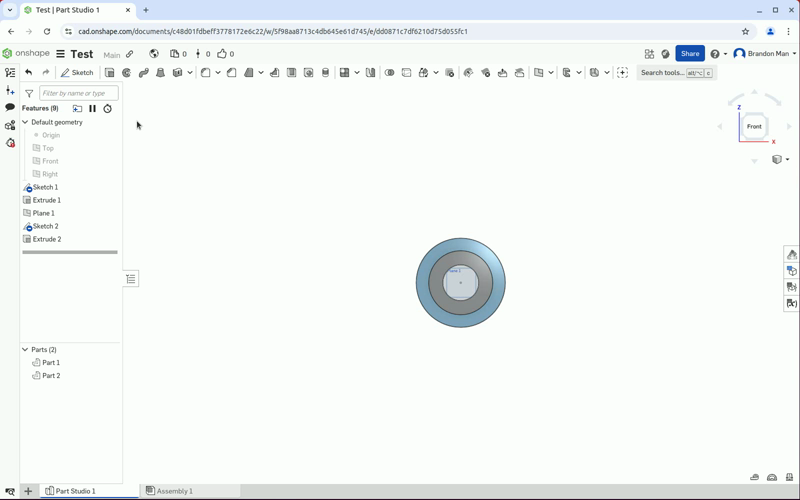
key(shift+h)
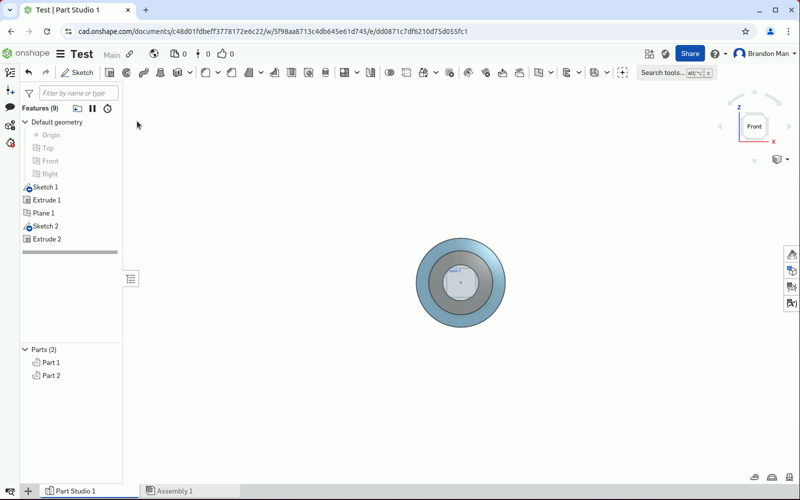
key(shift+7)
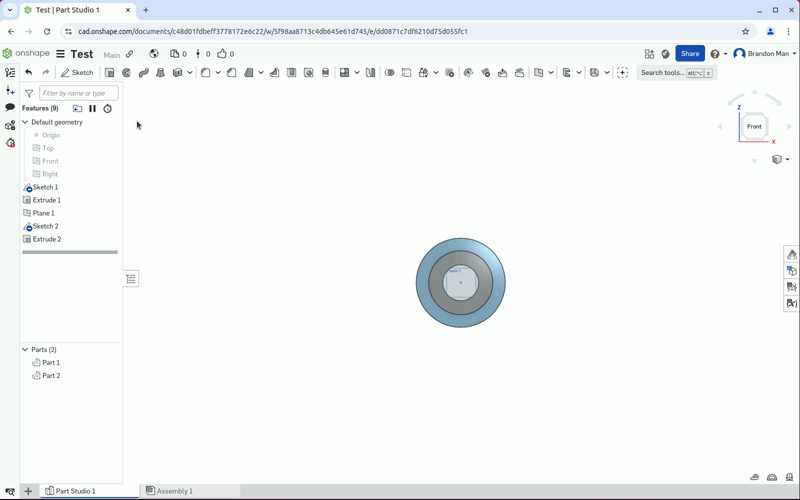
key(left, 2)
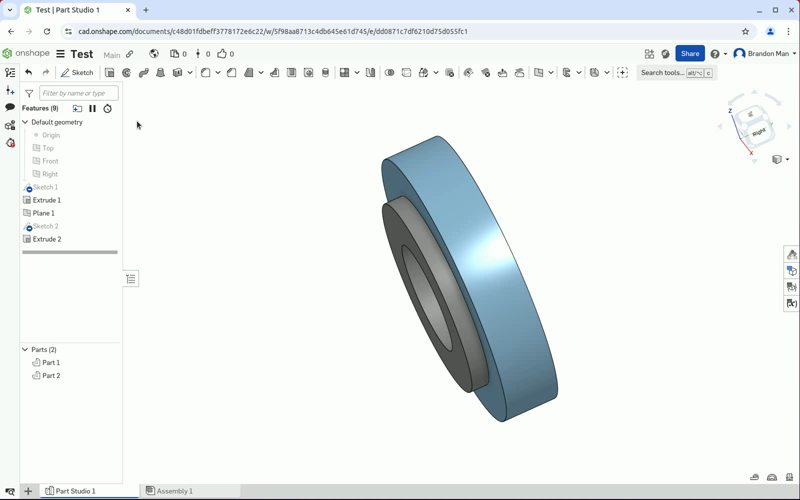
key(down, 2)
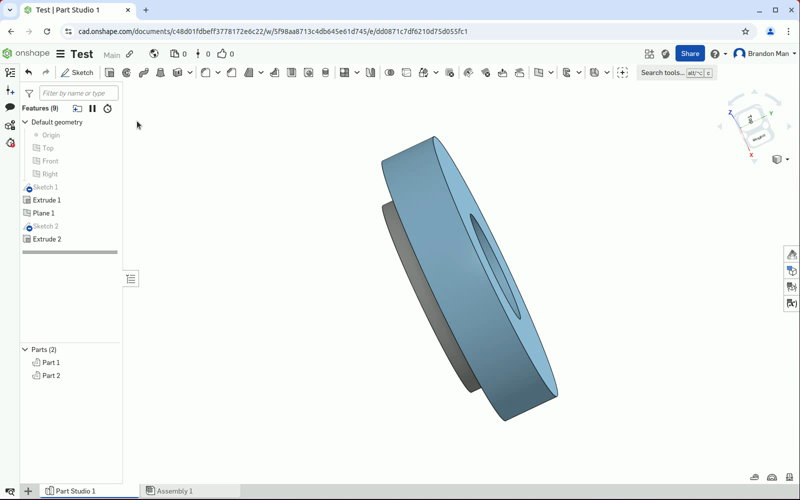
key(up, 2)
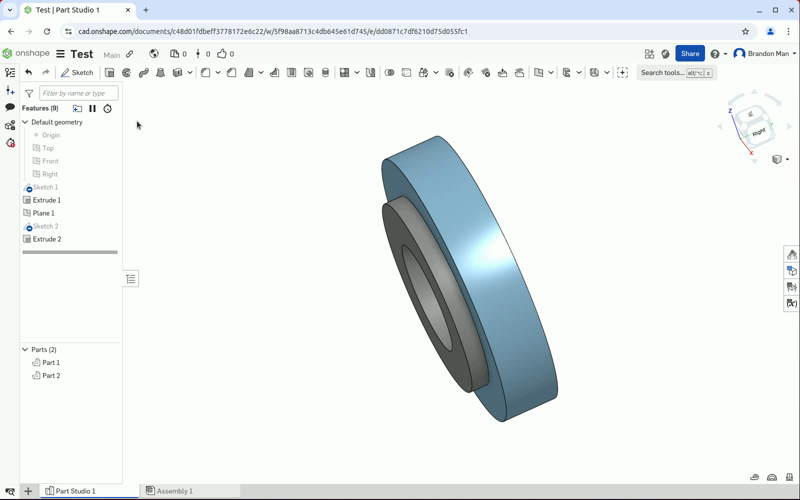
key(right, 2)
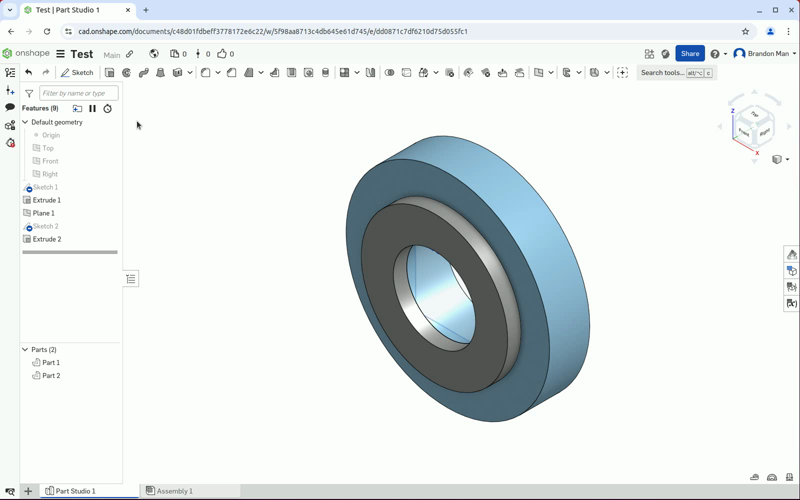
mouse_move(73, 189)
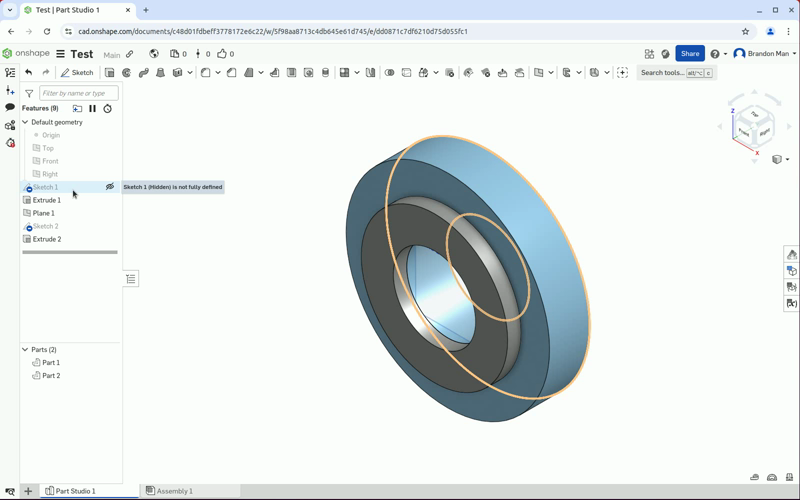
click(73, 189)